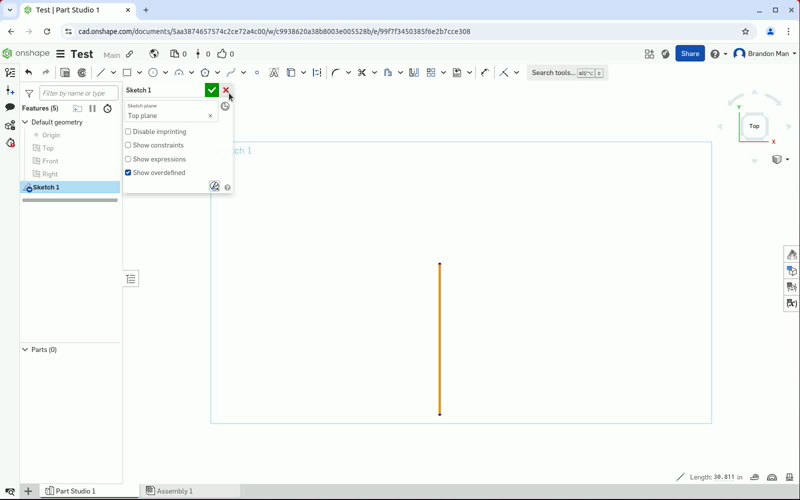
key(shift+h)
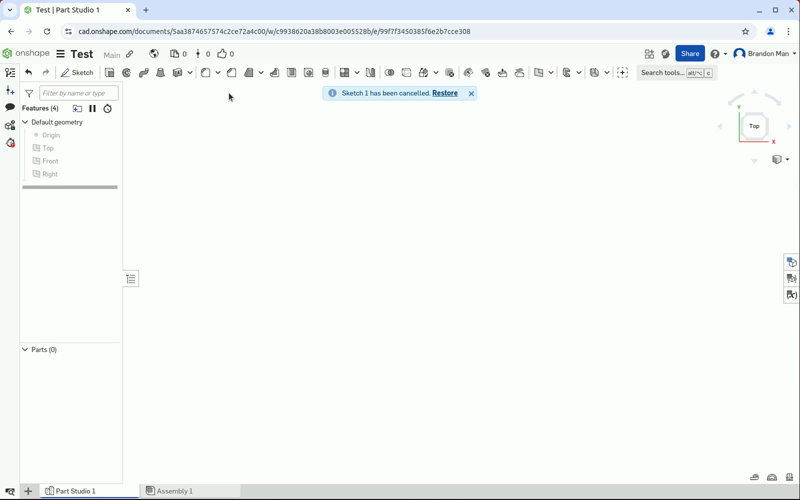
mouse_move(73, 352)
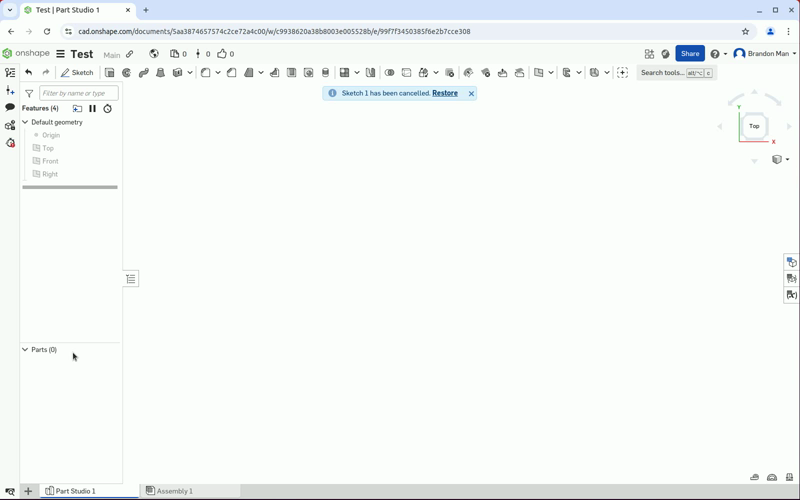
key(y)
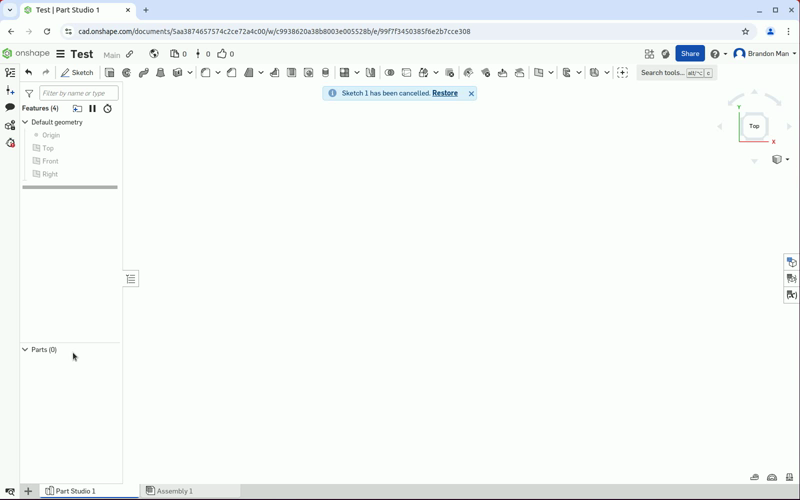
key(shift+p)
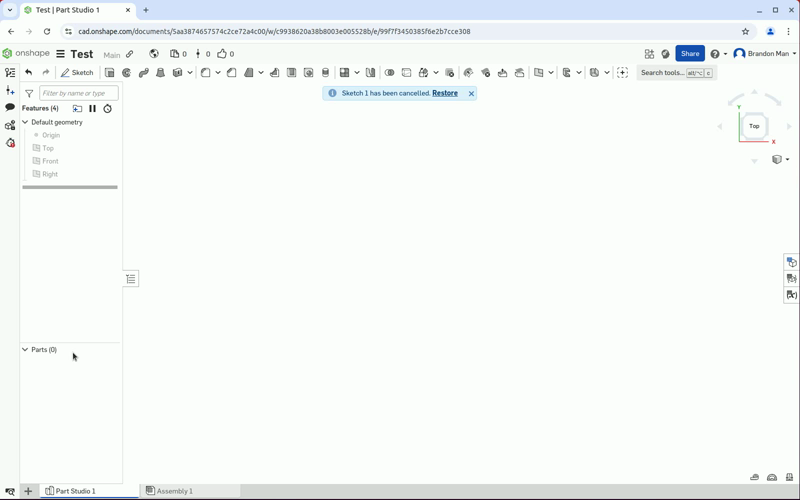
key(space)
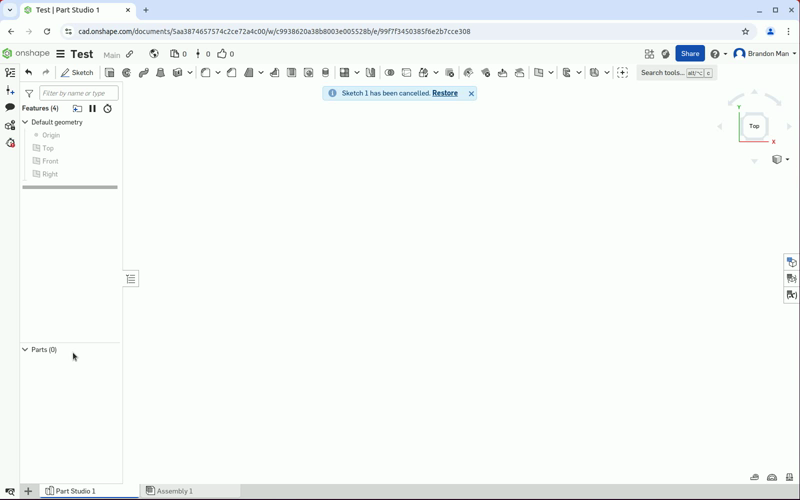
key_down(shift)
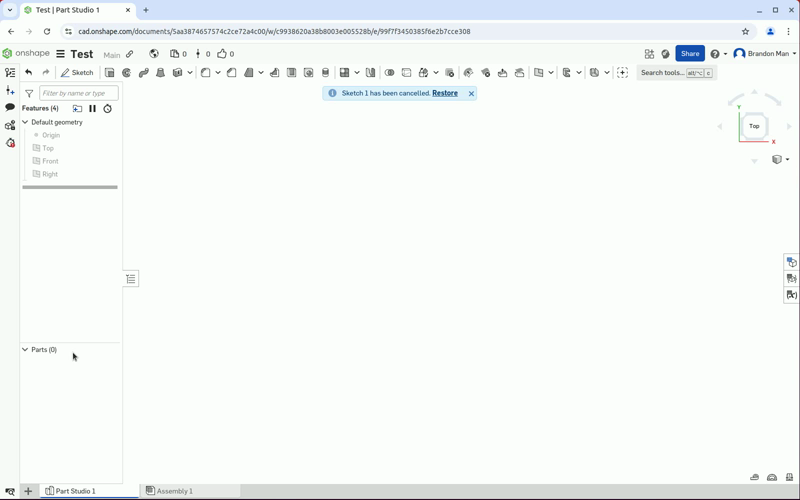
key(up)
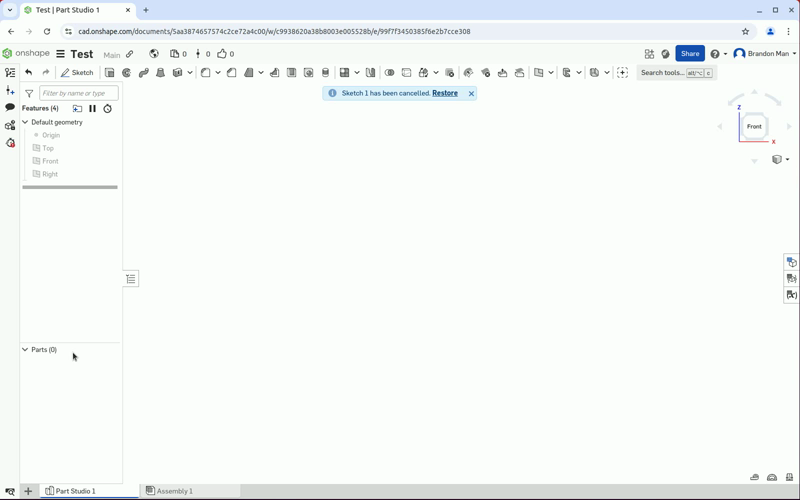
key_up(shift)
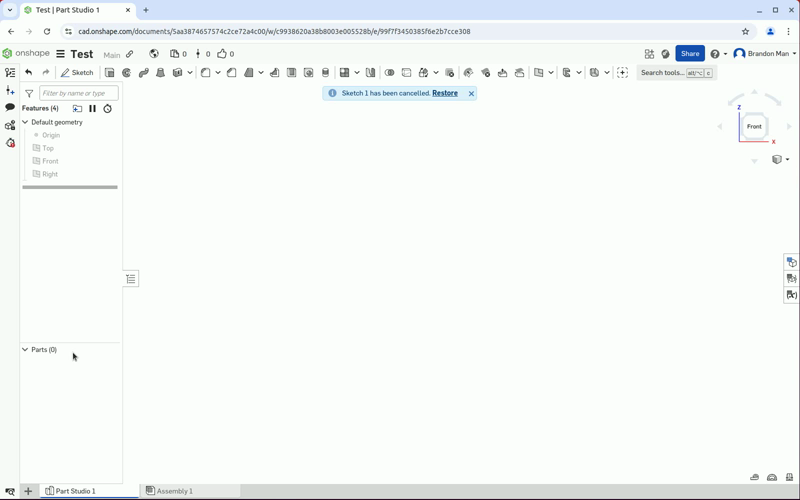
mouse_move(73, 352)
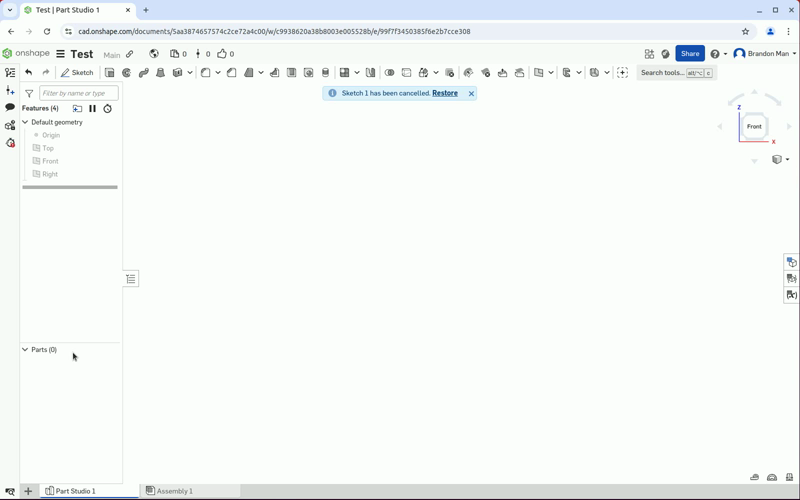
key(shift+y)
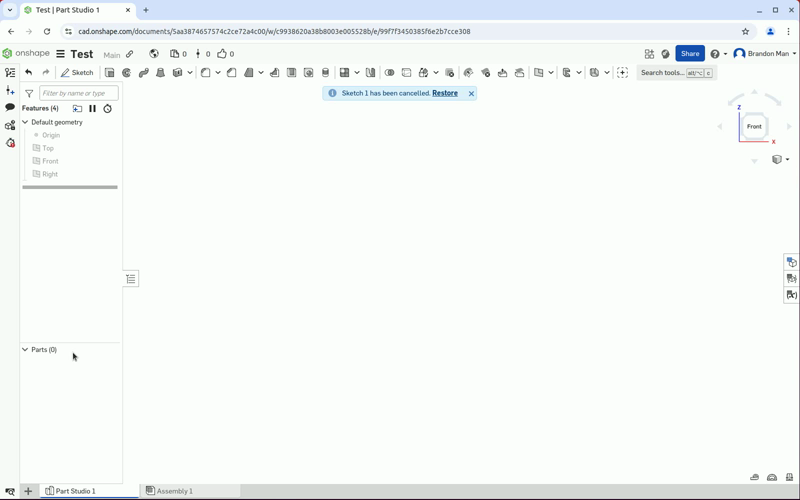
key(shift+s)
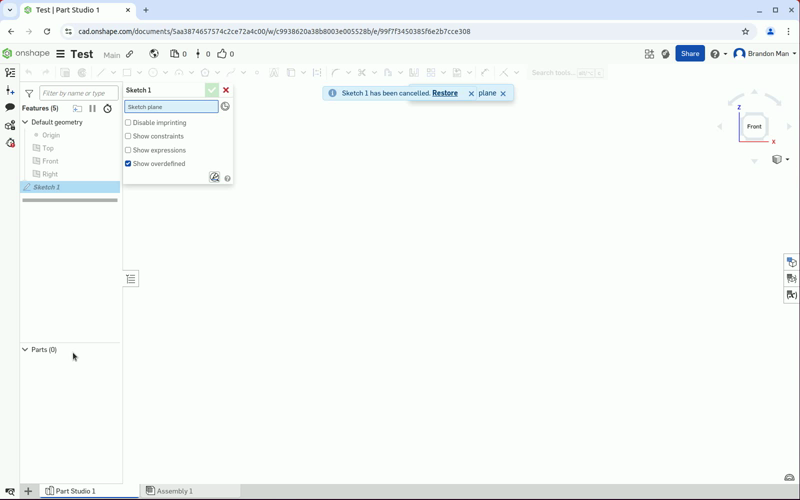
mouse_move(73, 163)
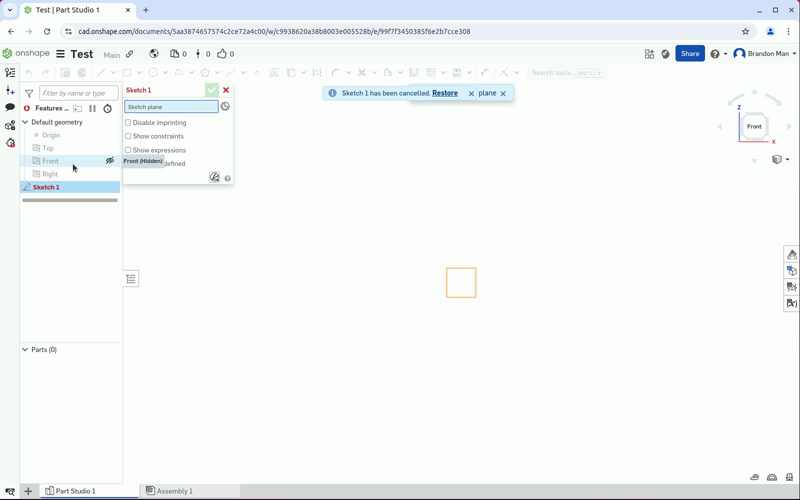
click(73, 163)
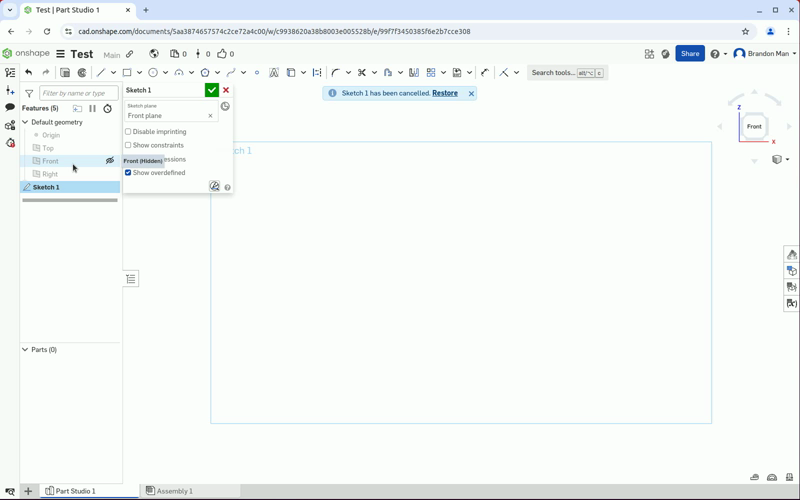
mouse_move(73, 352)
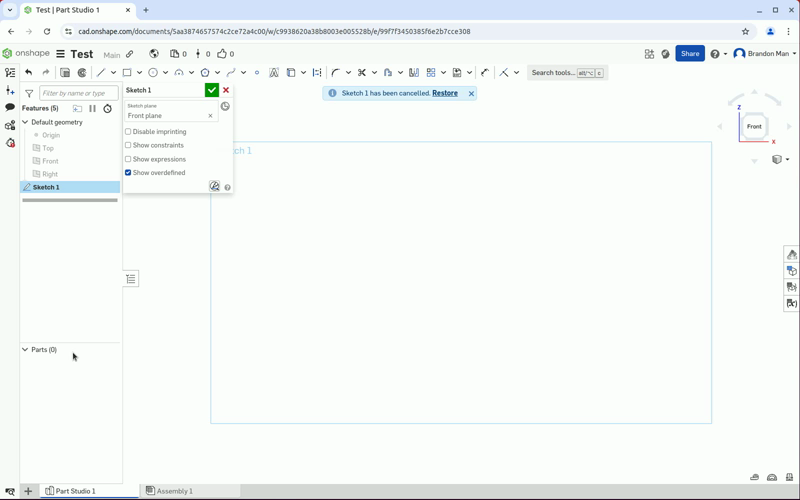
key(y)
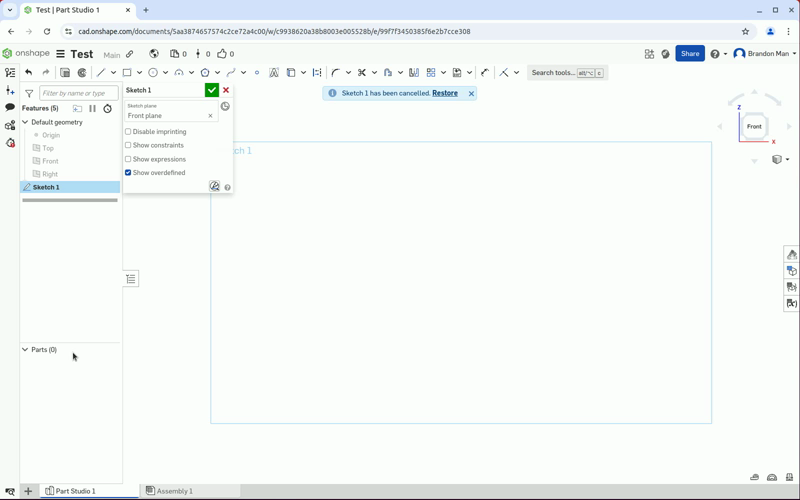
key(c)
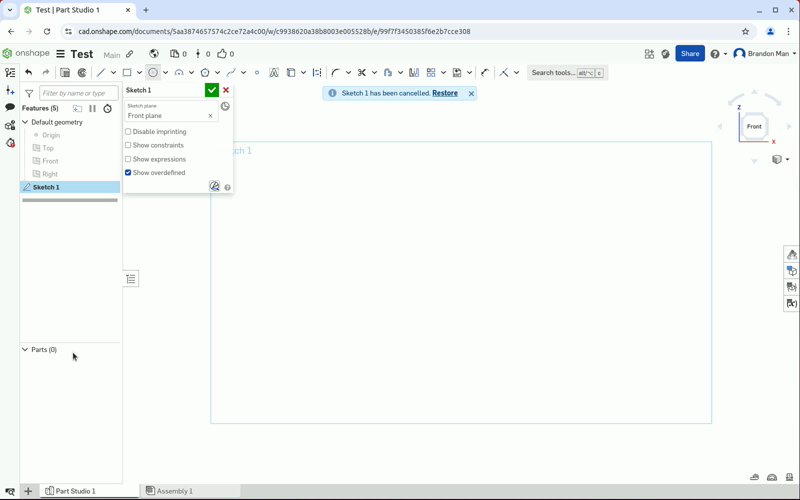
key_down(shift)
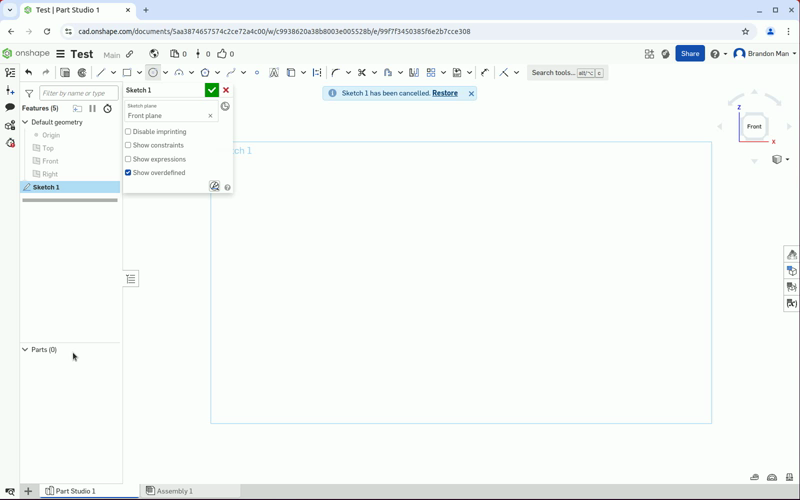
mouse_move(461, 282)
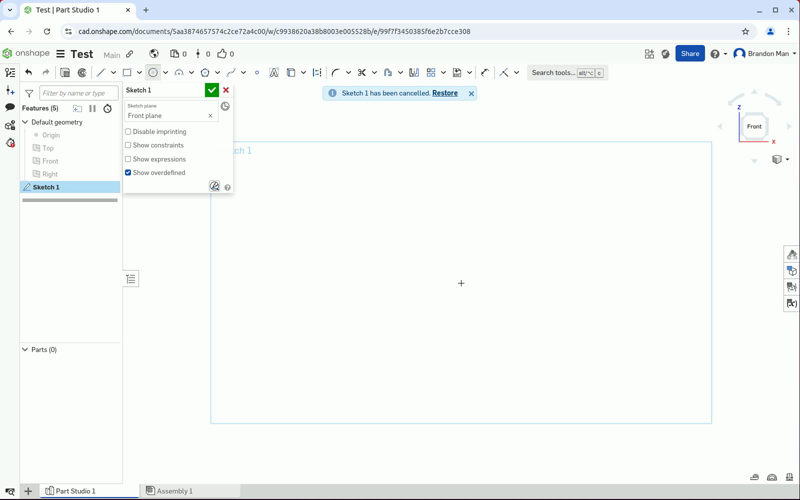
click(461, 282)
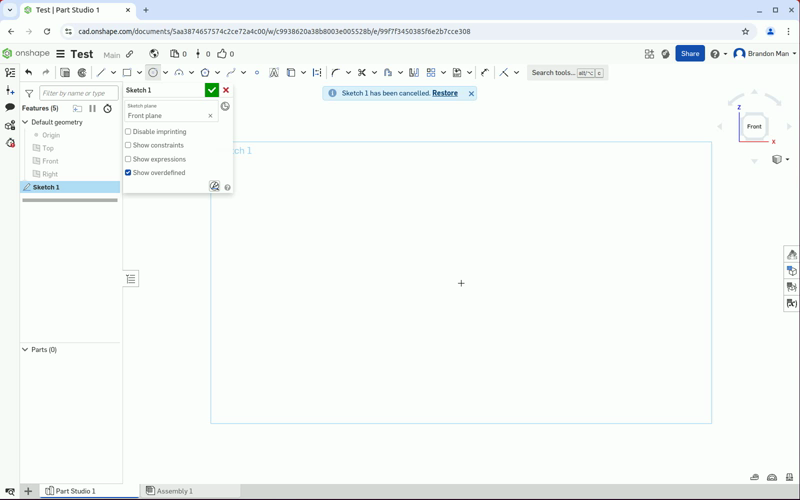
key_up(shift)
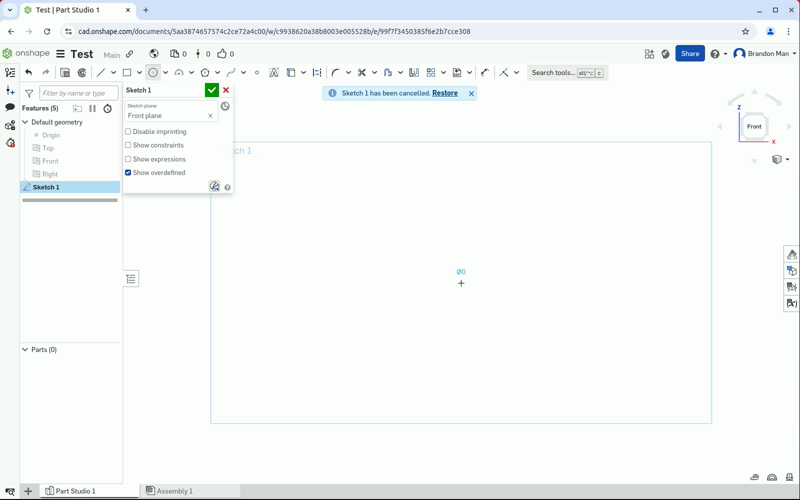
mouse_move(572, 282)
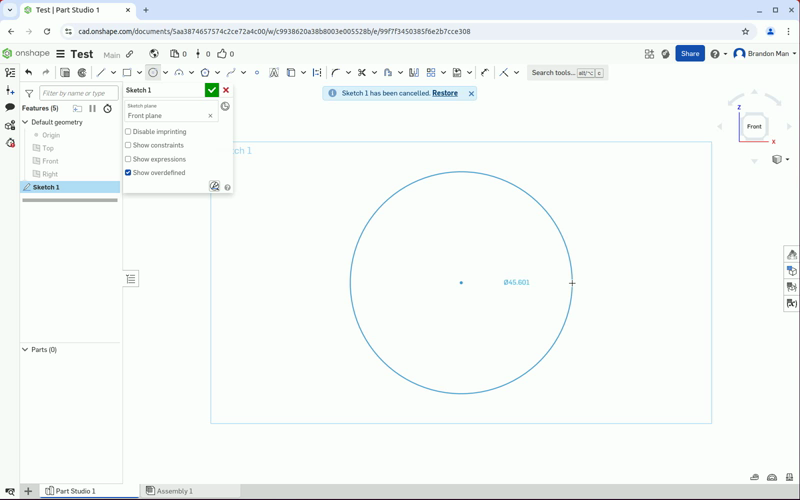
click(572, 282)
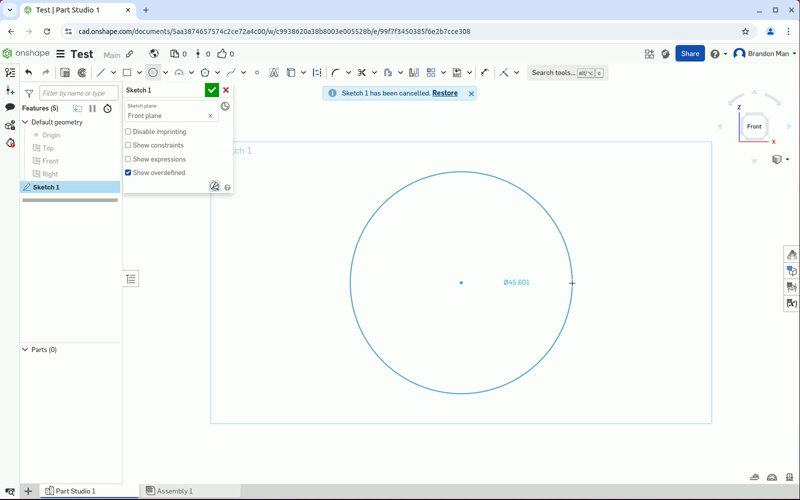
key(esc)
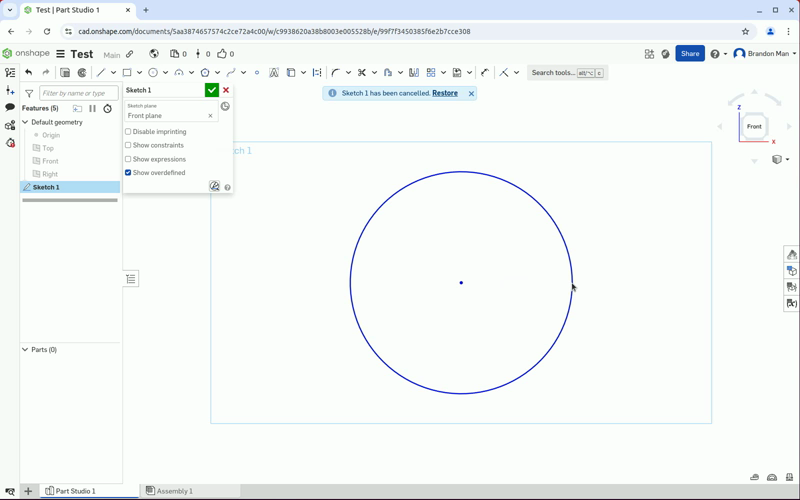
key(c)
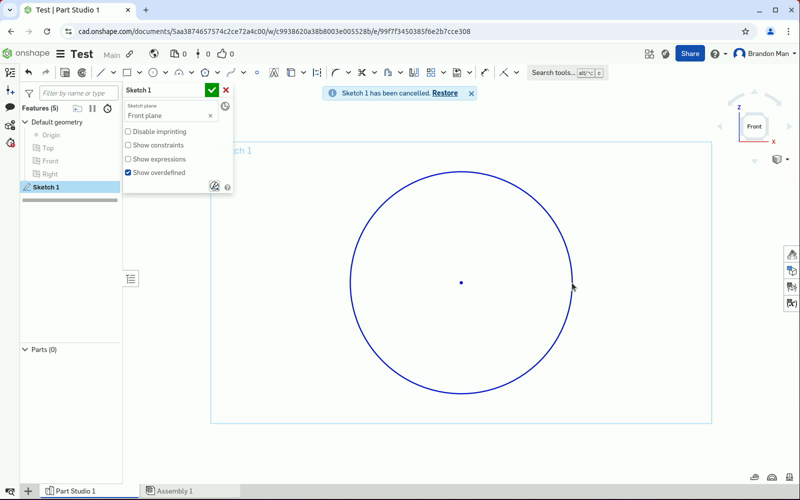
key_down(shift)
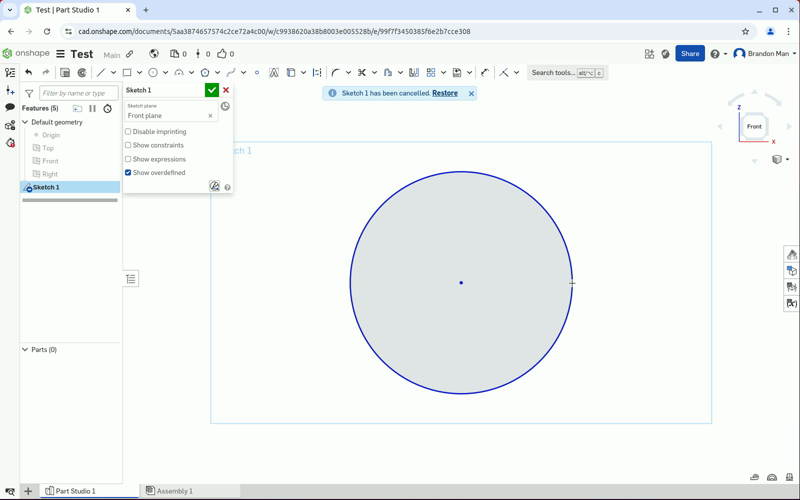
mouse_move(461, 282)
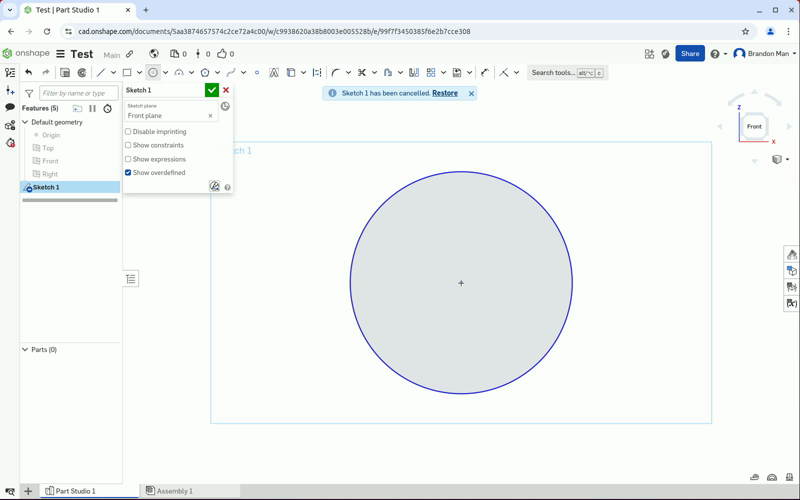
click(461, 282)
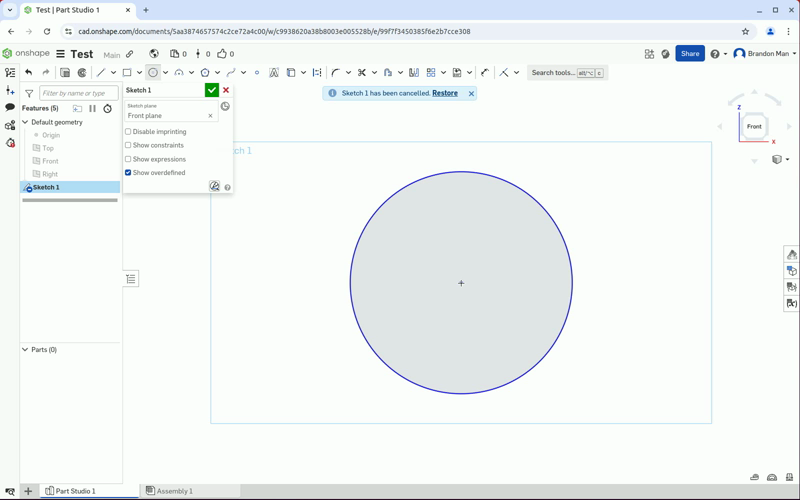
key_up(shift)
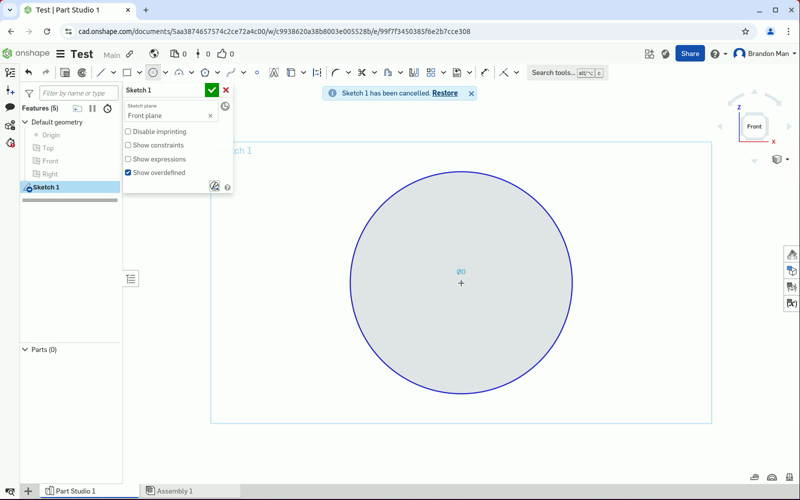
mouse_move(532, 282)
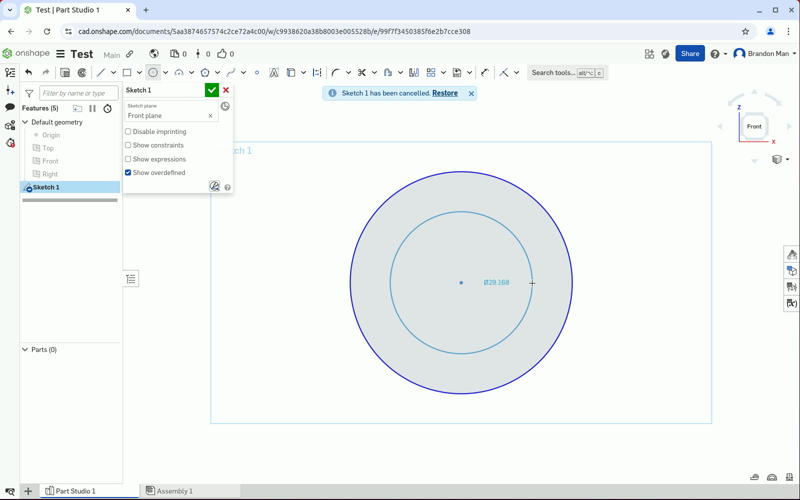
click(532, 282)
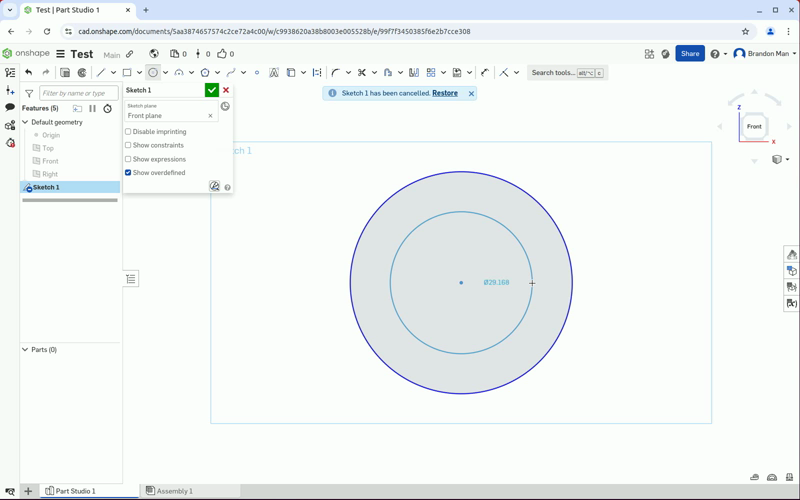
key(esc)
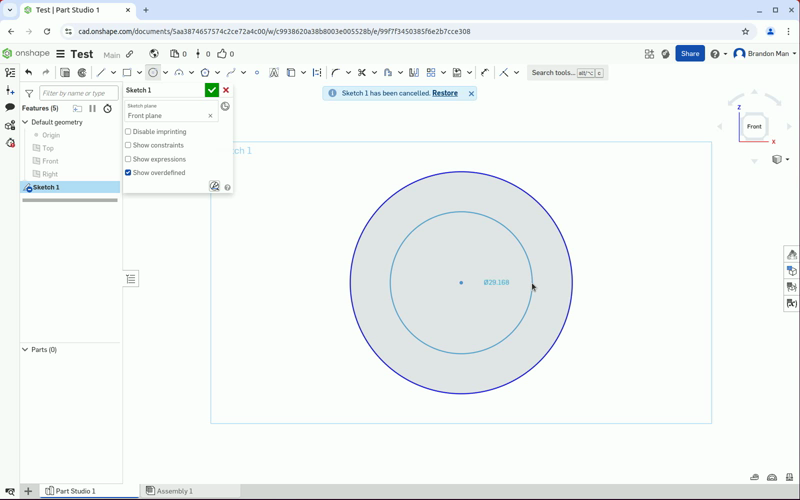
mouse_move(490, 193)
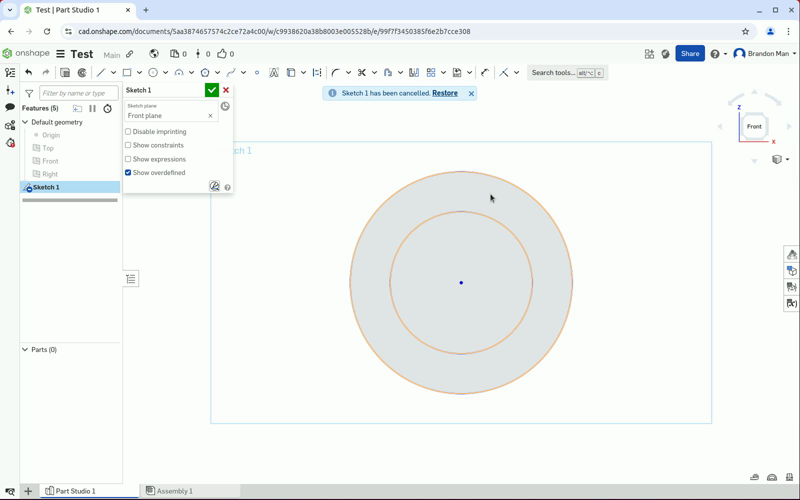
click(490, 193)
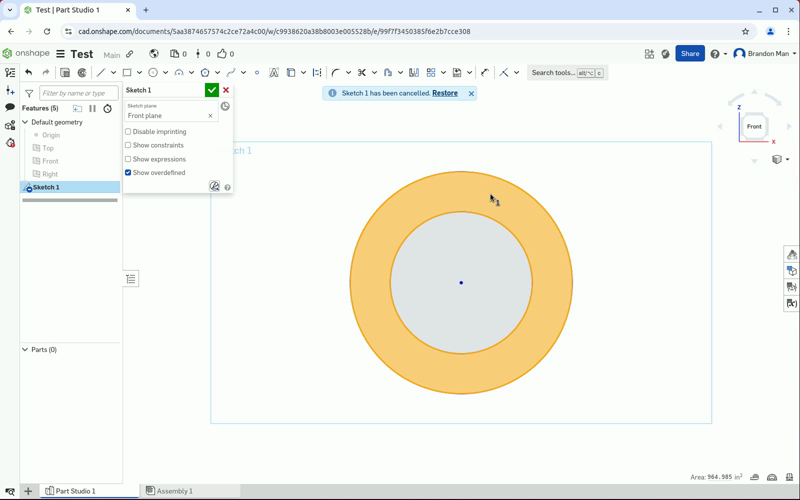
mouse_move(73, 352)
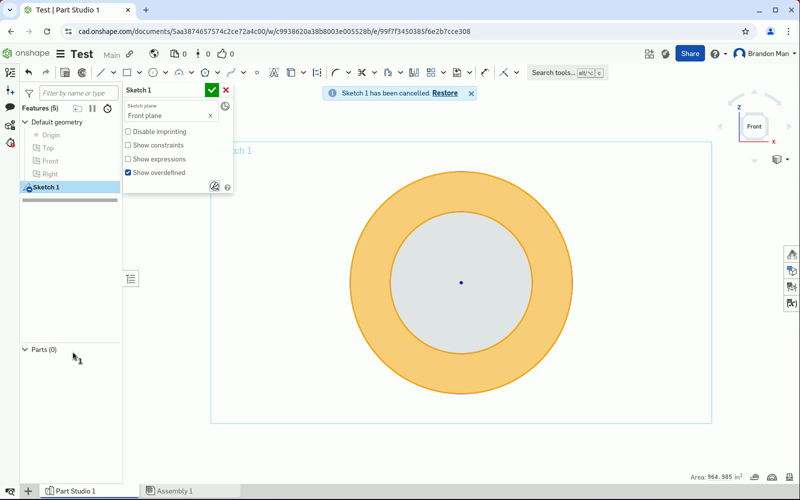
key(shift+y)
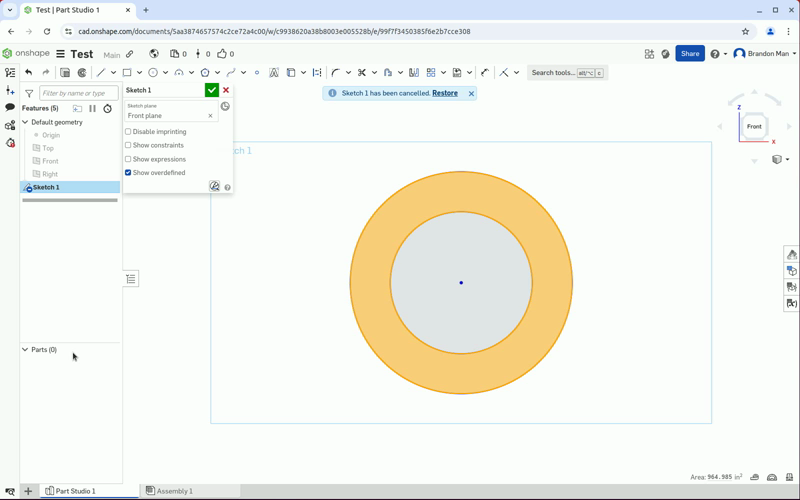
key(shift+e)
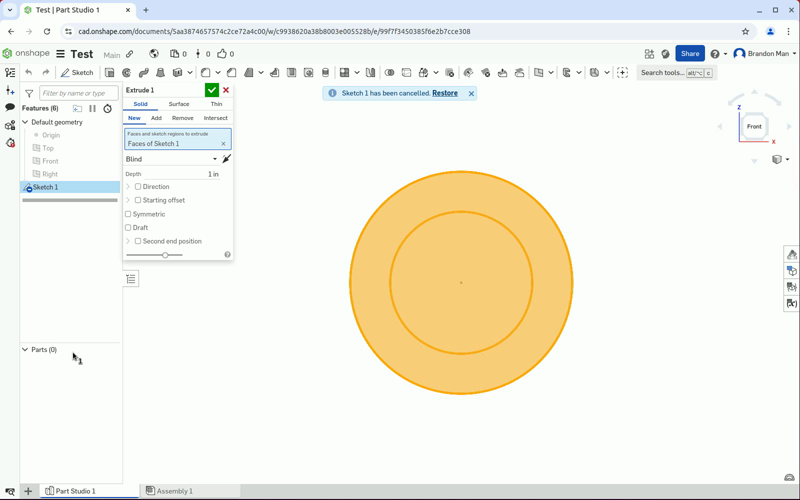
mouse_move(143, 106)
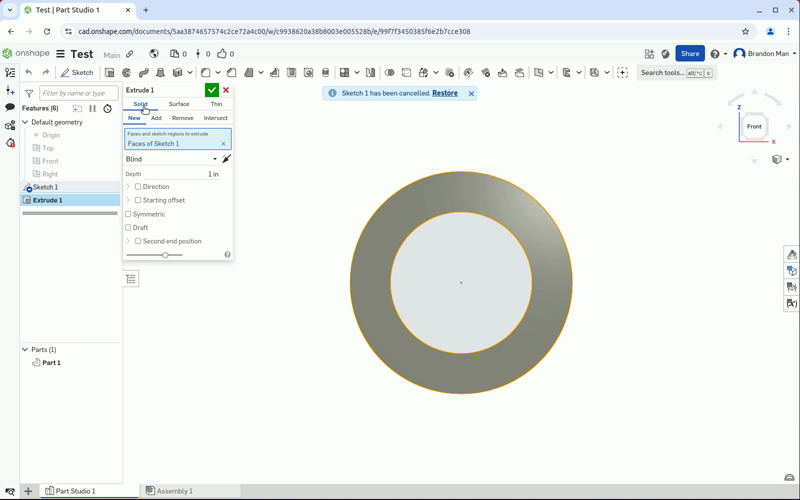
click(143, 106)
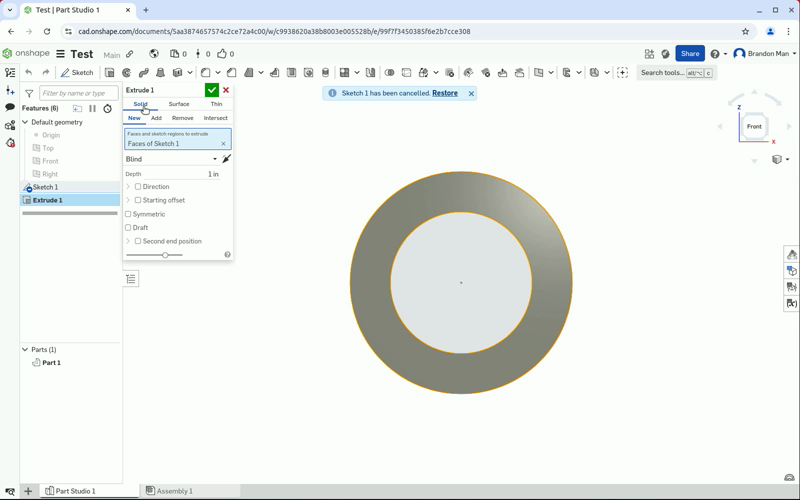
mouse_move(137, 120)
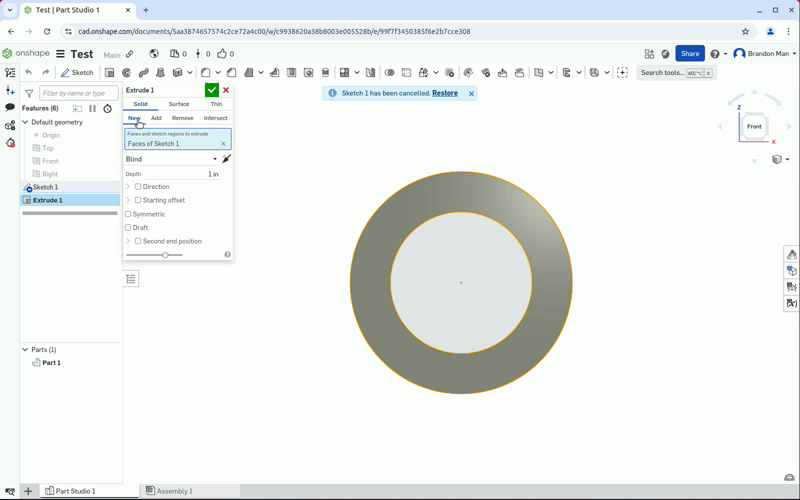
click(137, 120)
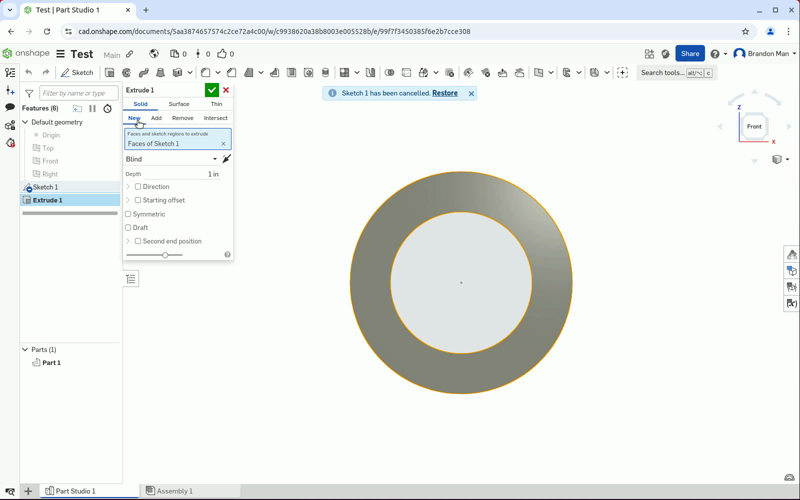
key(tab, 4)
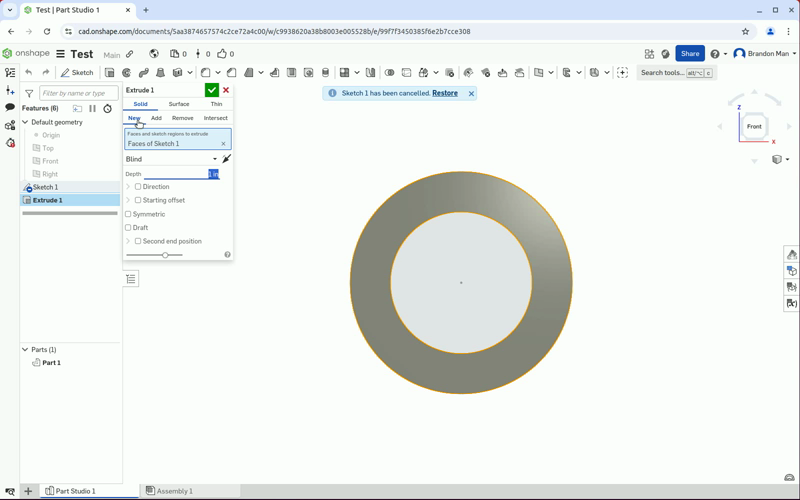
text(1.204)
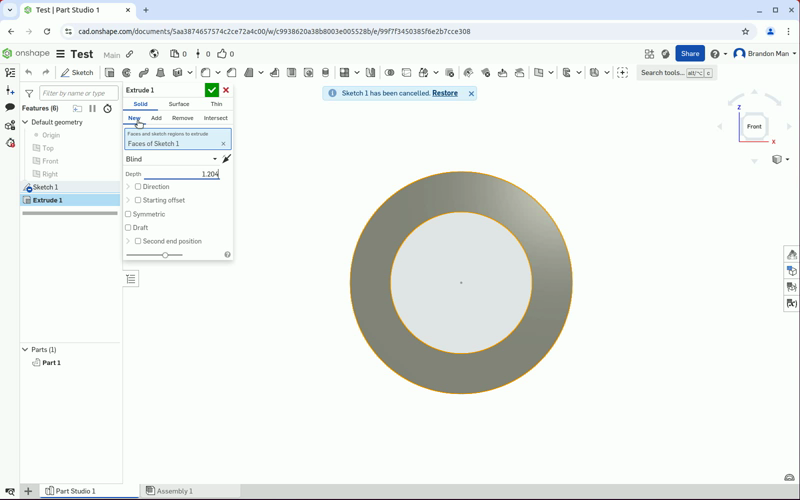
key(enter)
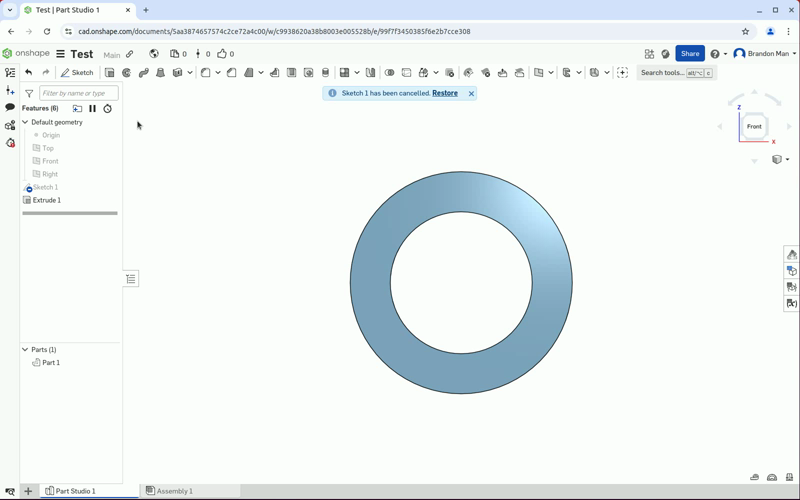
key(shift+h)
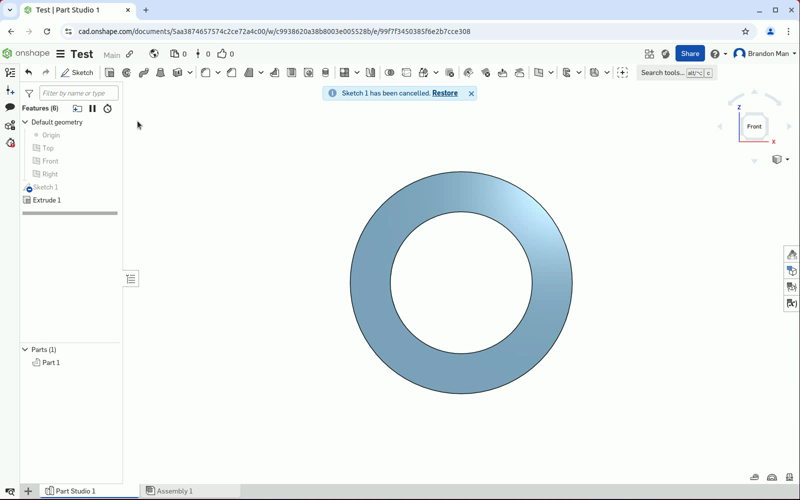
key(shift+h)
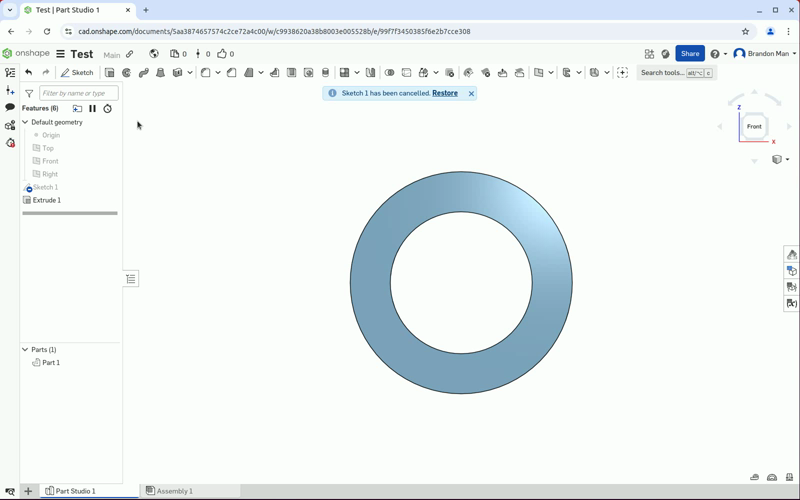
mouse_move(73, 189)
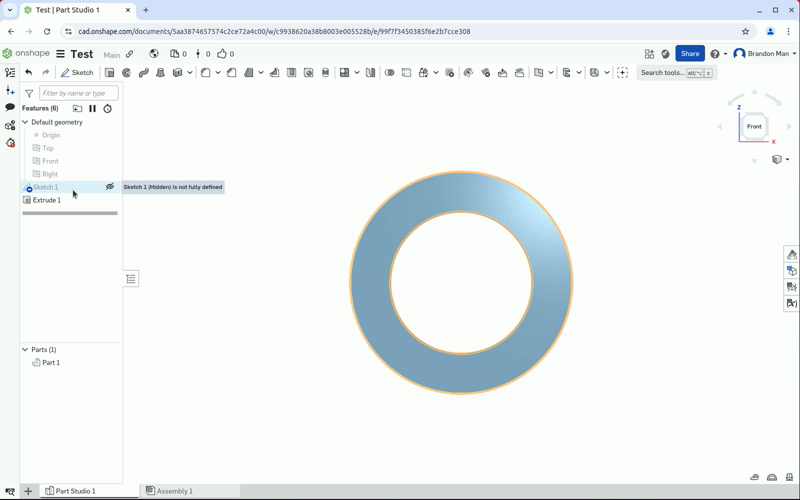
click(73, 189)
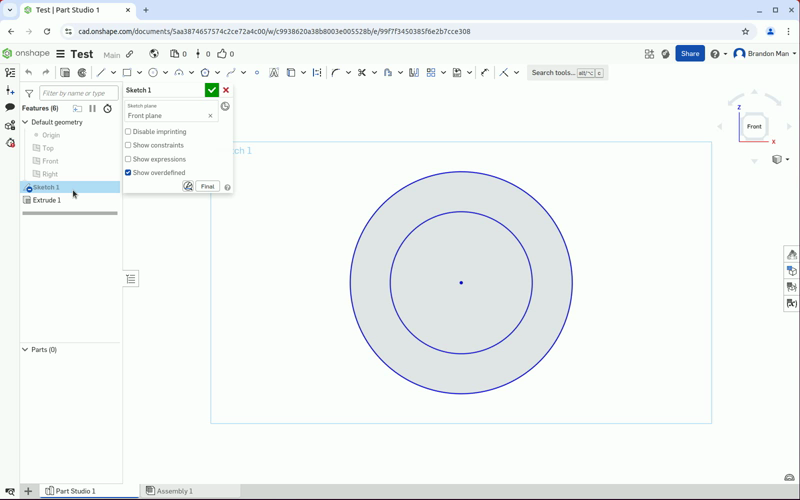
mouse_move(229, 92)
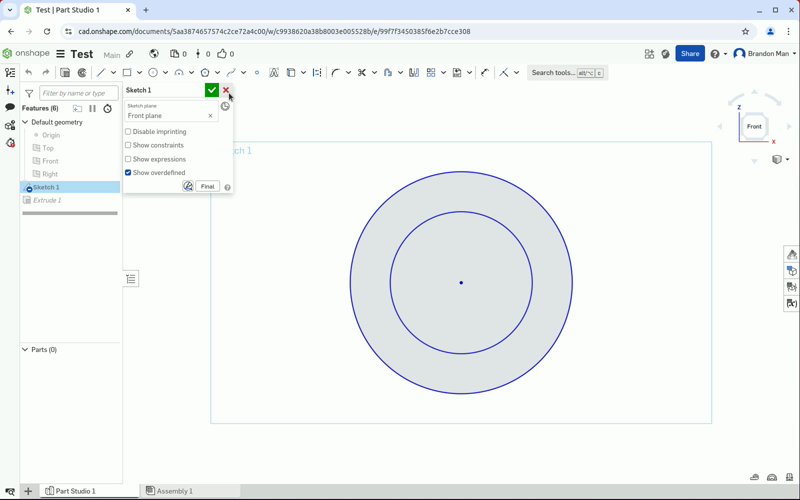
click(229, 92)
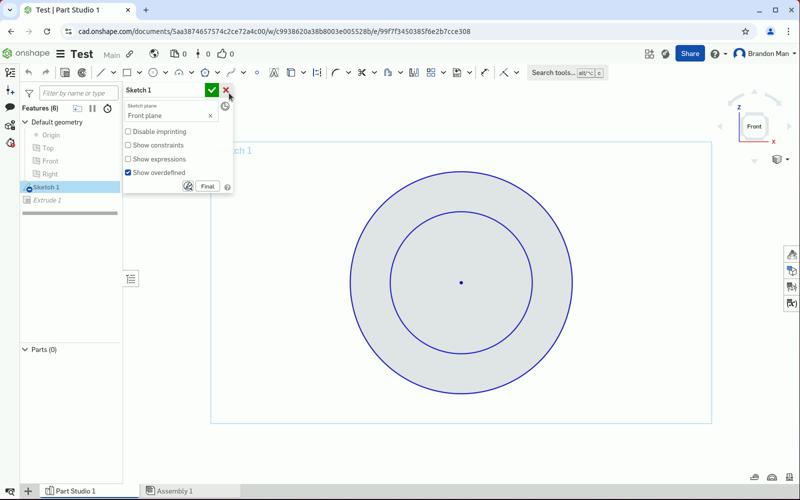
key(shift+s)
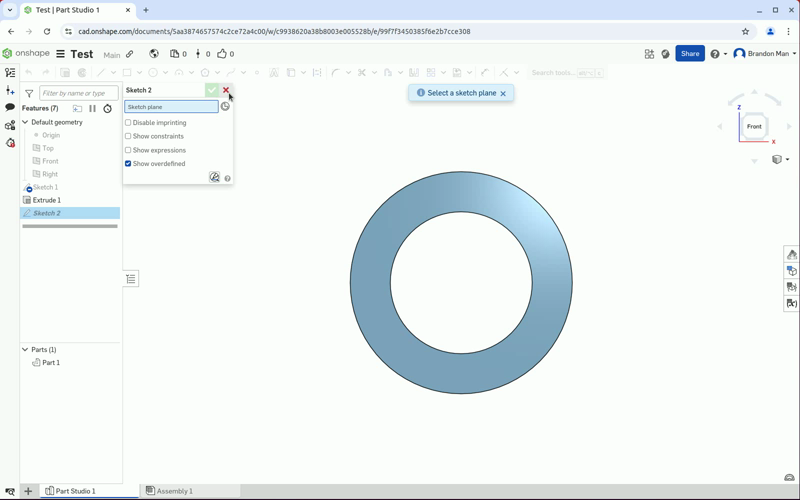
mouse_move(73, 163)
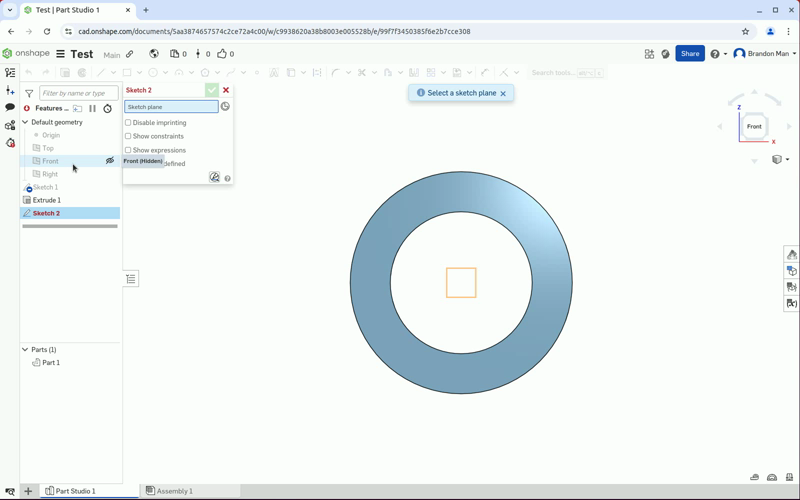
click(73, 163)
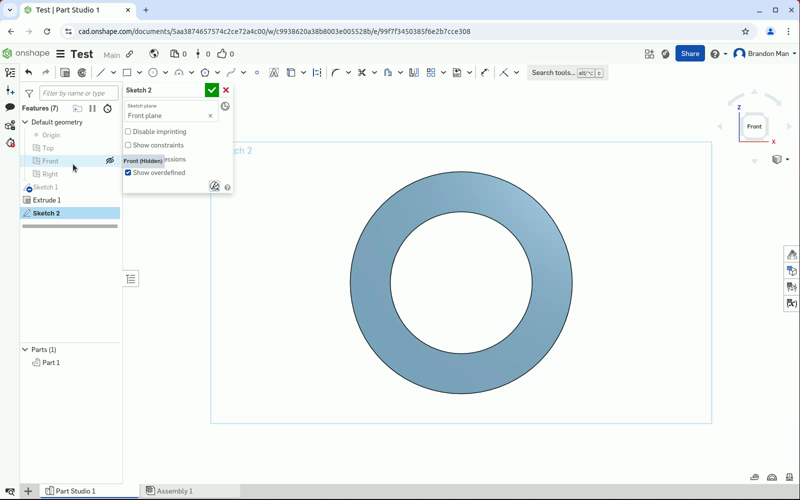
mouse_move(73, 352)
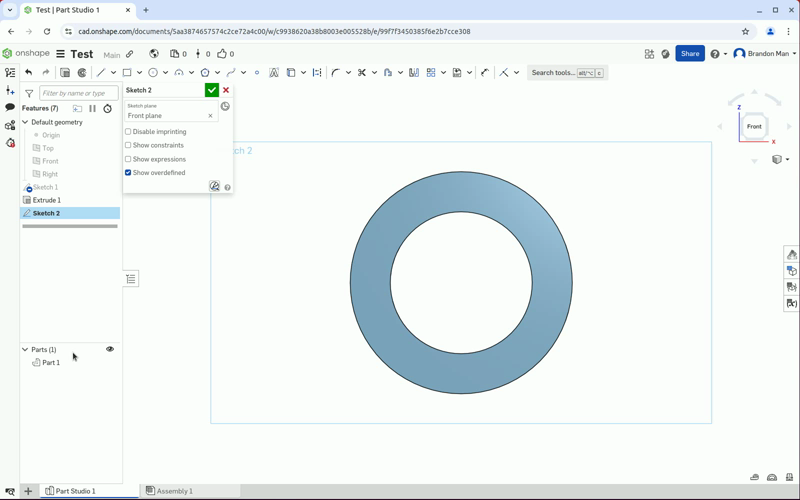
key(y)
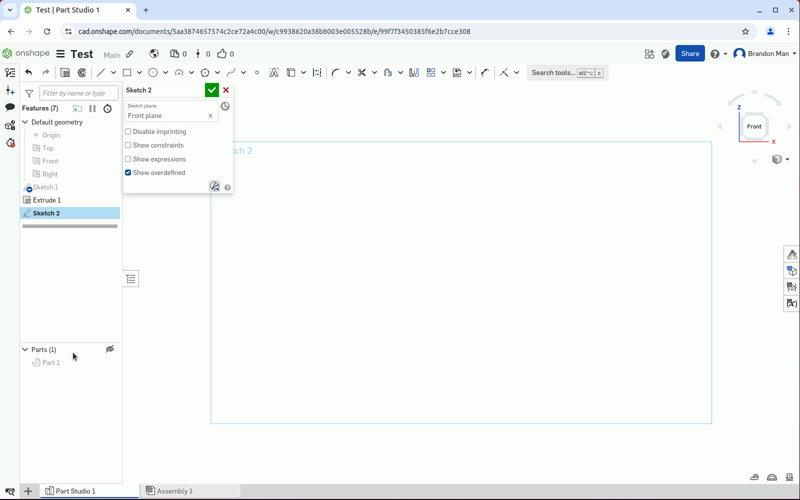
key(c)
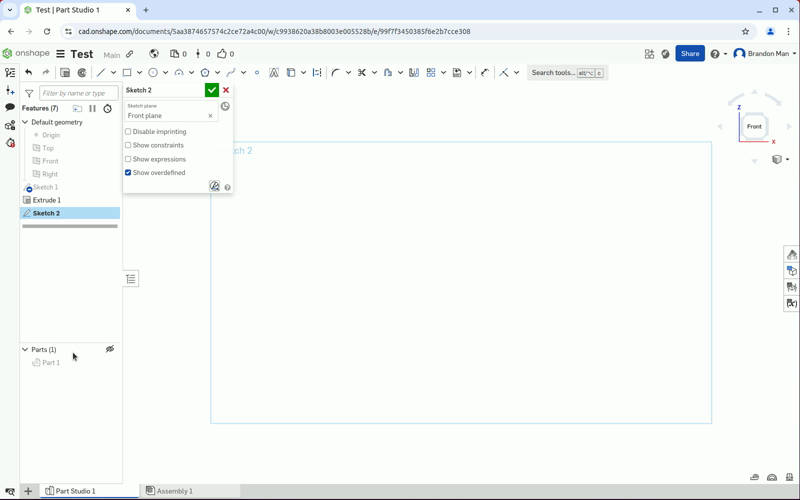
key_down(shift)
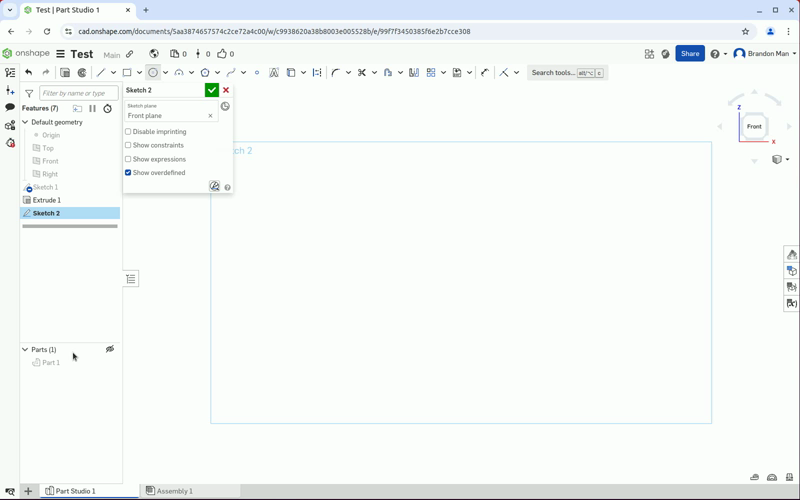
mouse_move(461, 282)
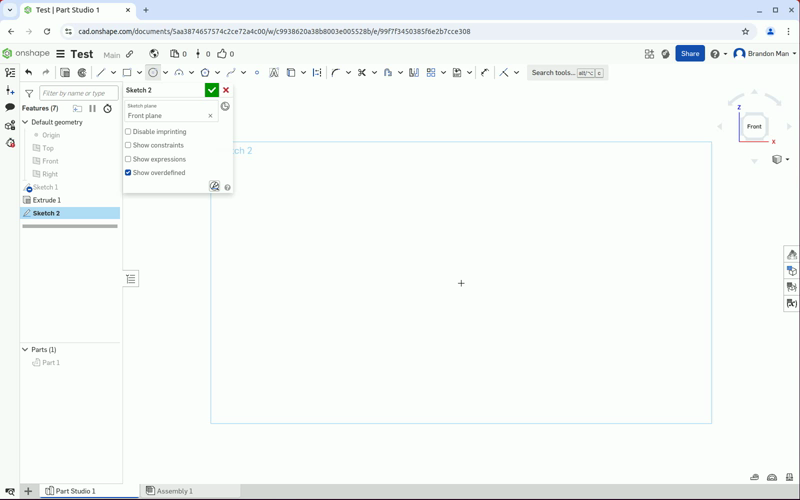
click(461, 282)
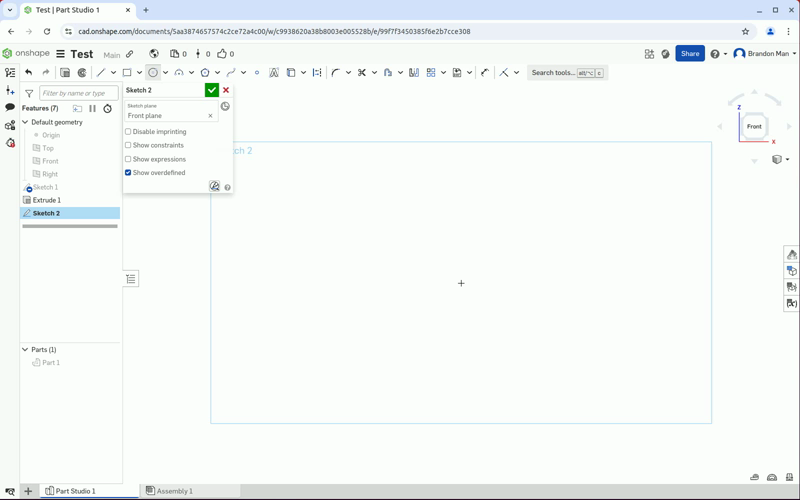
key_up(shift)
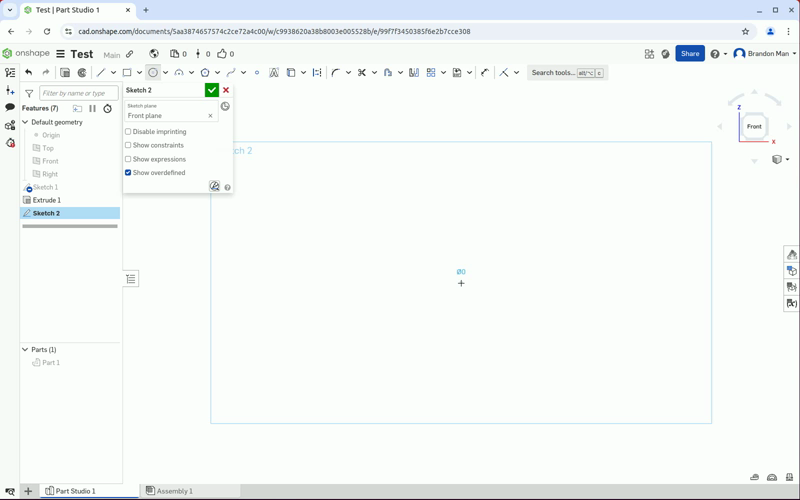
mouse_move(532, 282)
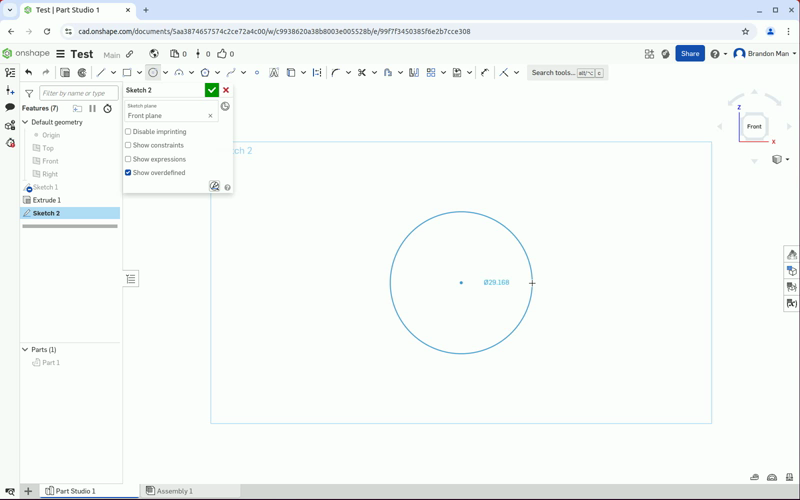
click(532, 282)
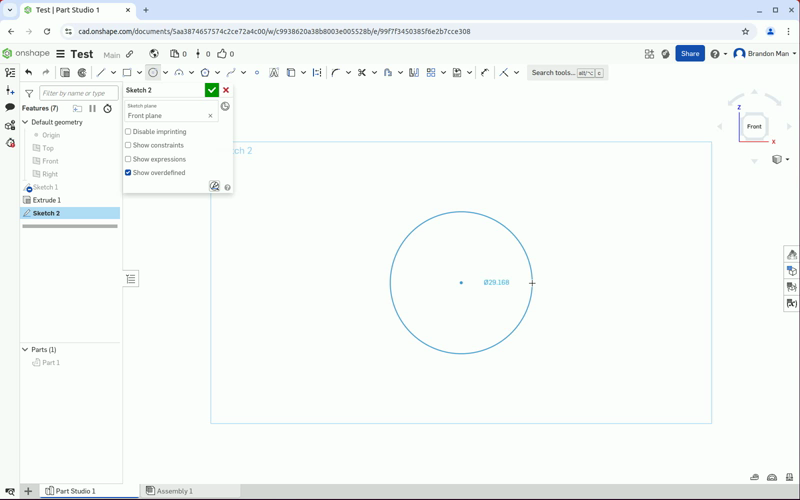
key(esc)
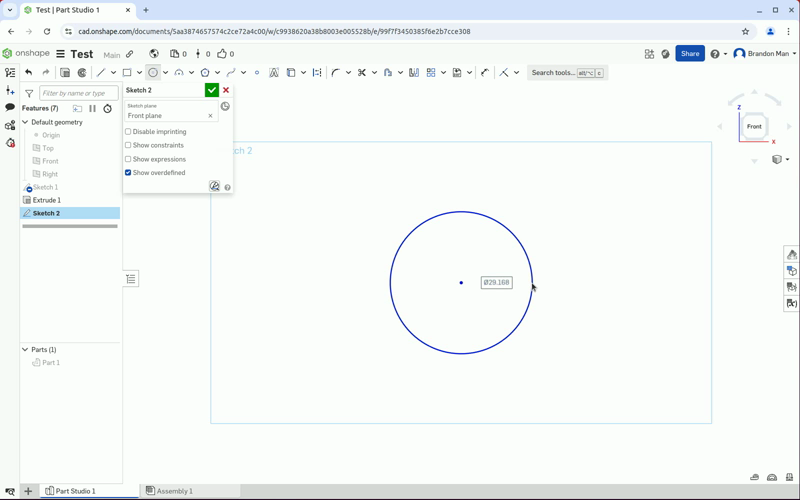
key(c)
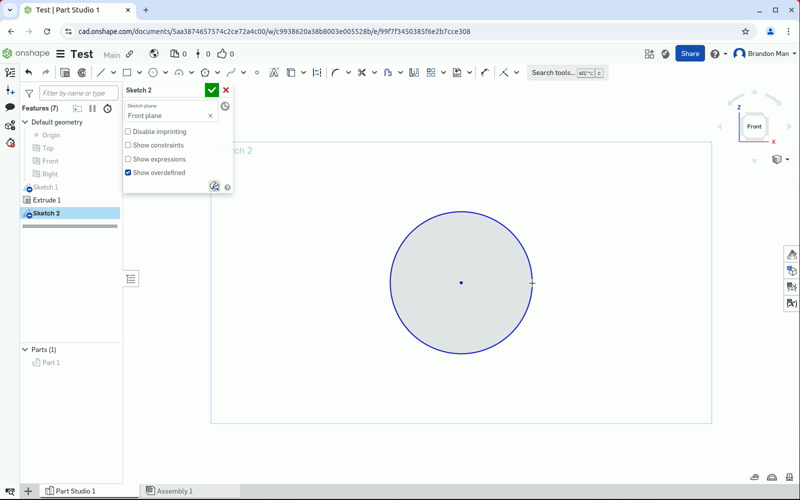
key_down(shift)
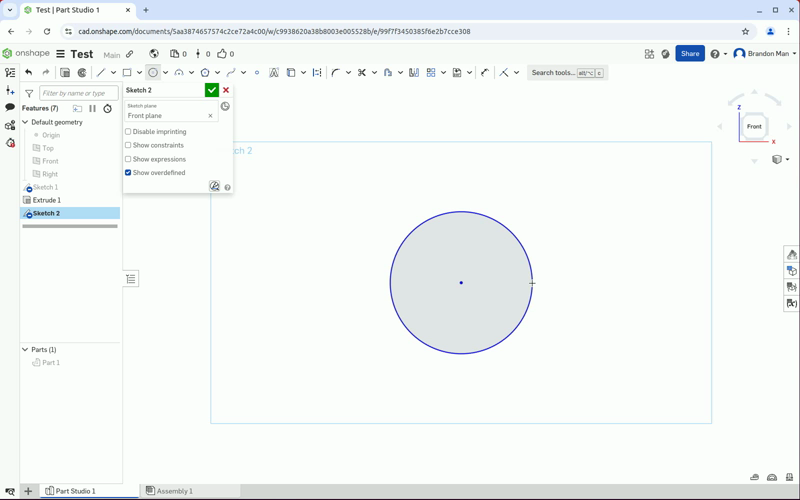
mouse_move(461, 282)
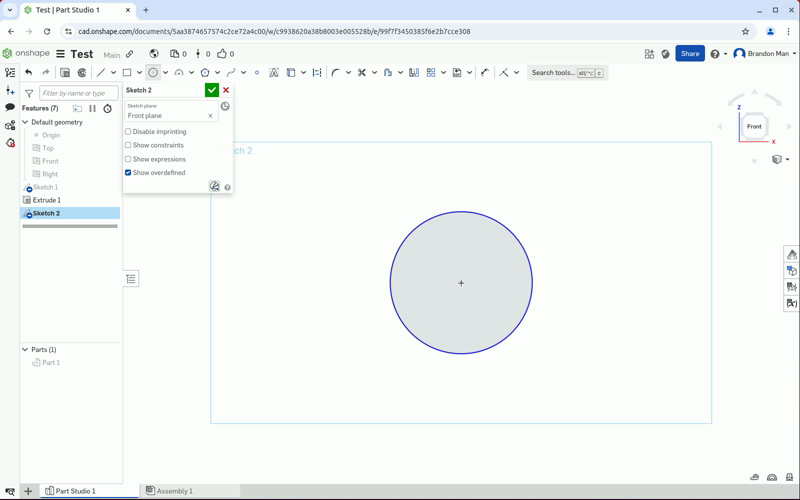
click(461, 282)
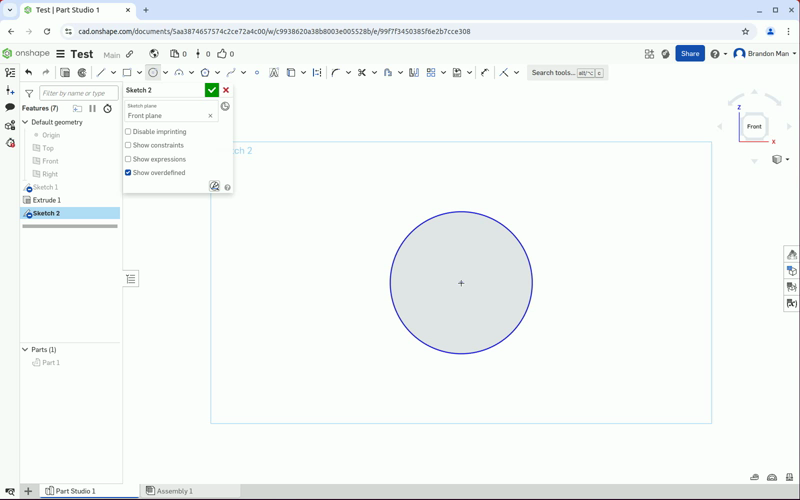
key_up(shift)
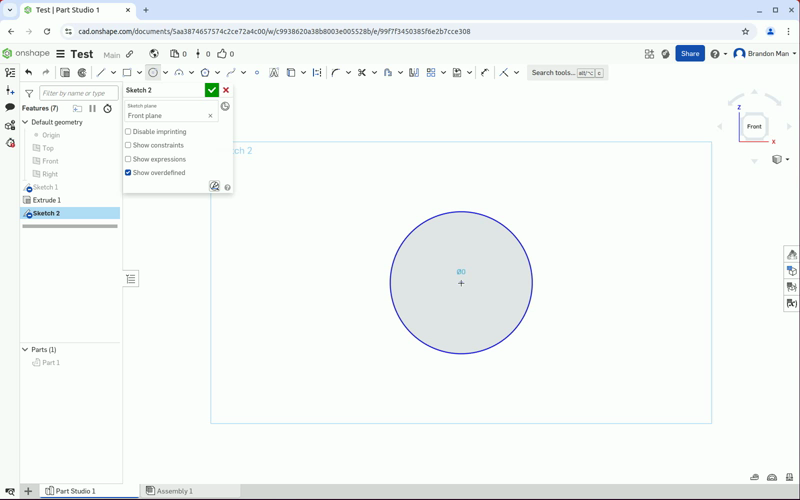
mouse_move(517, 282)
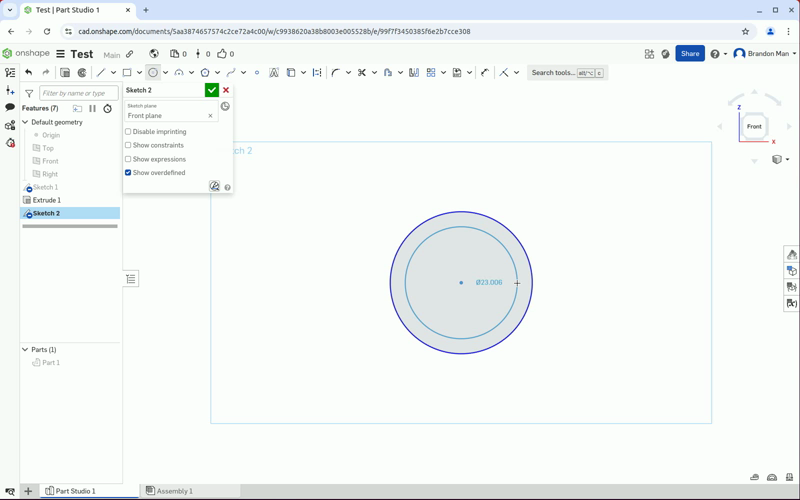
click(517, 282)
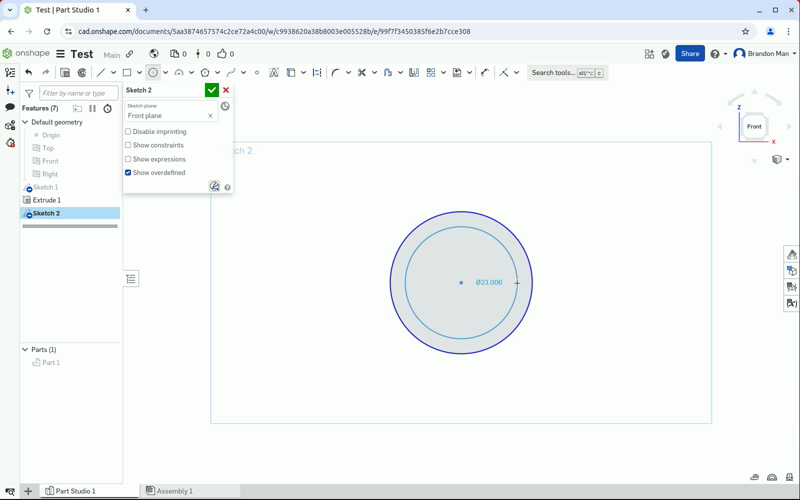
key(esc)
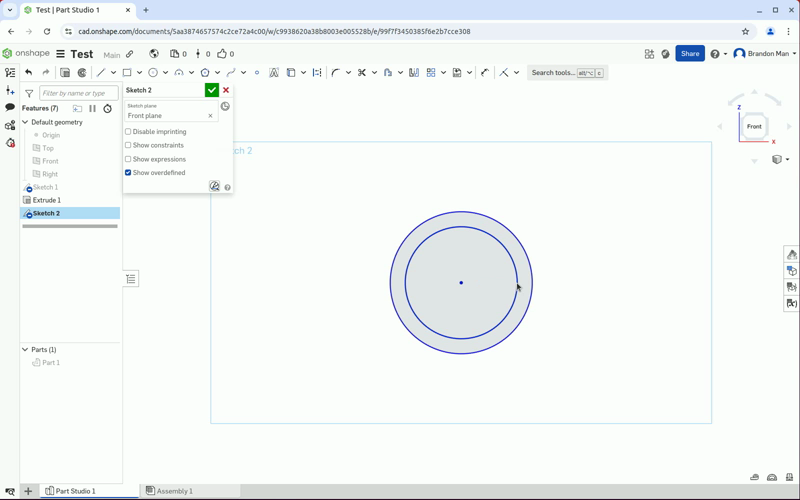
mouse_move(510, 327)
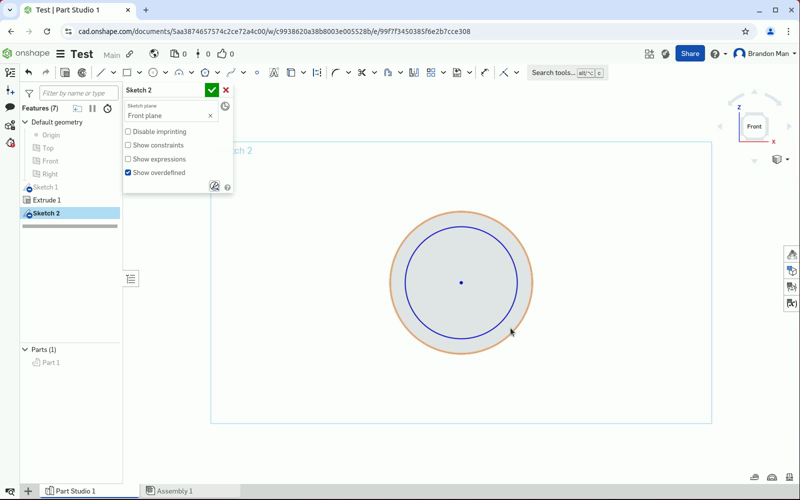
click(510, 327)
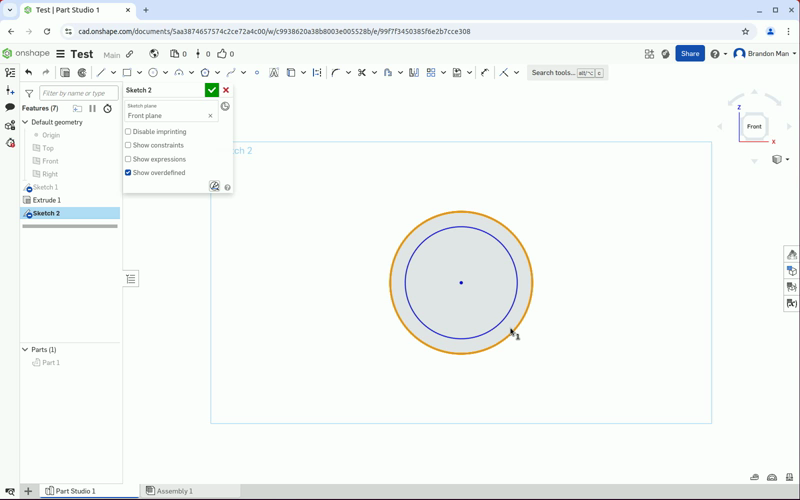
mouse_move(73, 352)
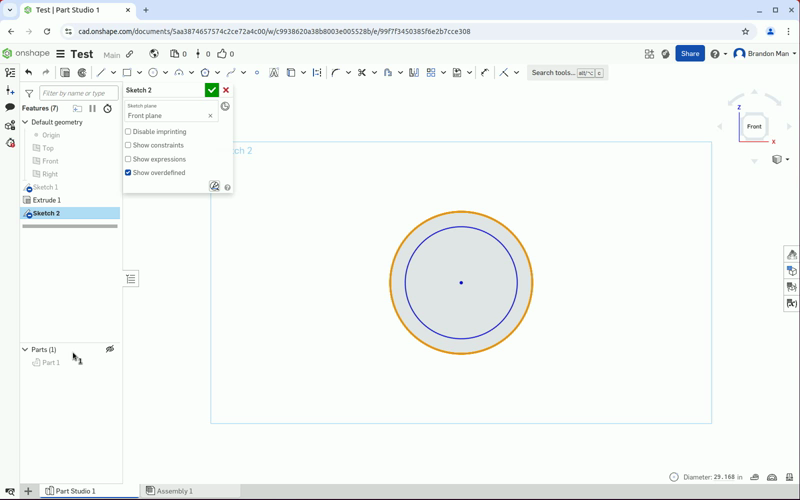
key(shift+y)
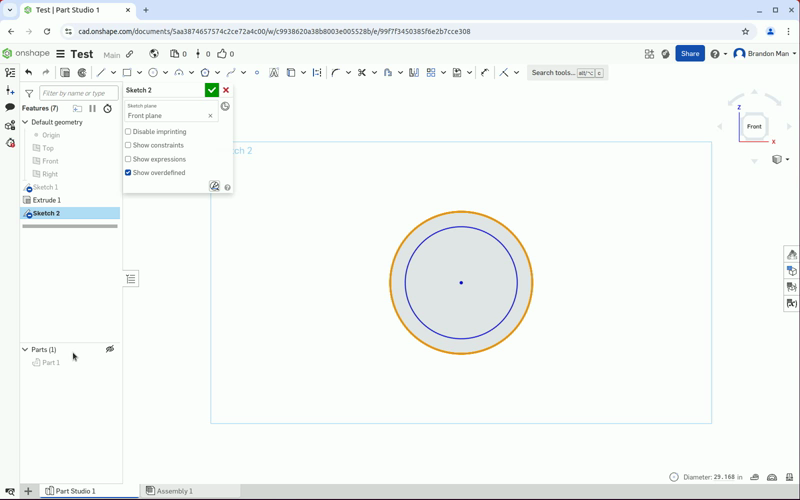
key(shift+e)
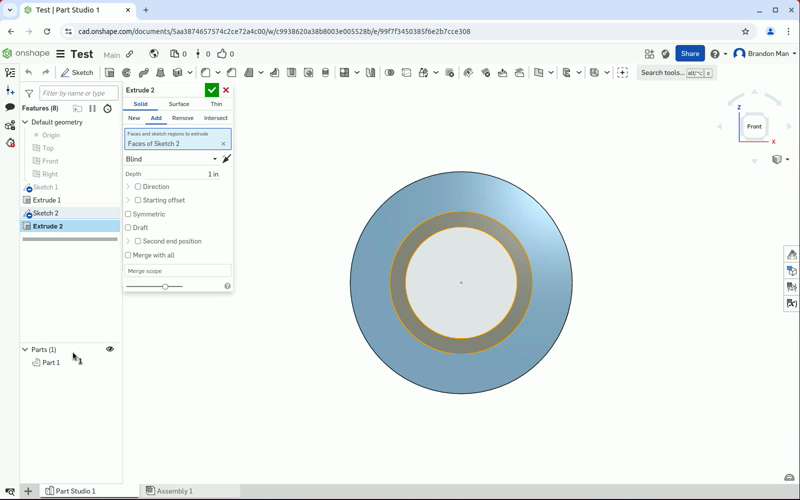
mouse_move(143, 106)
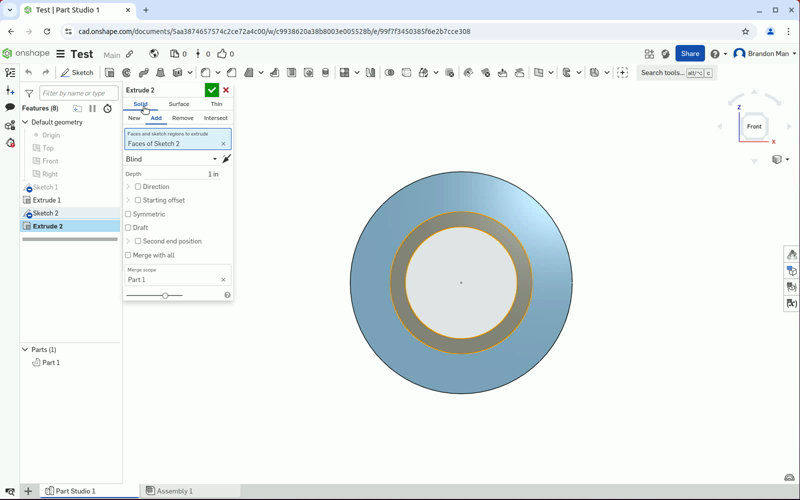
click(143, 106)
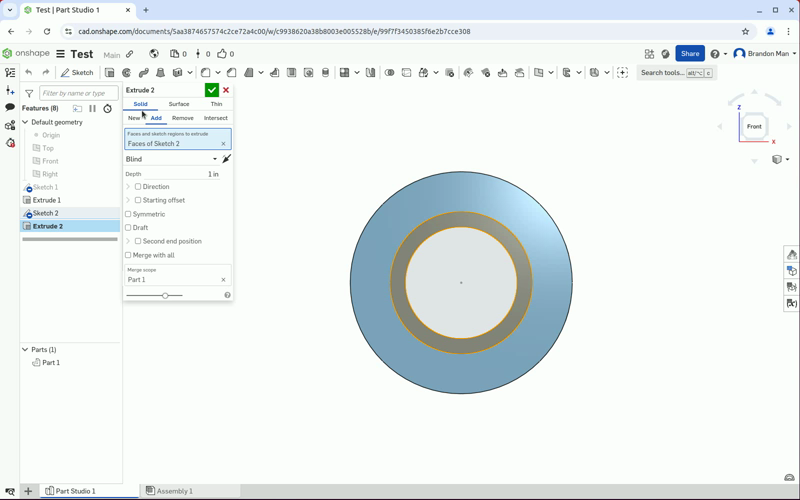
mouse_move(137, 120)
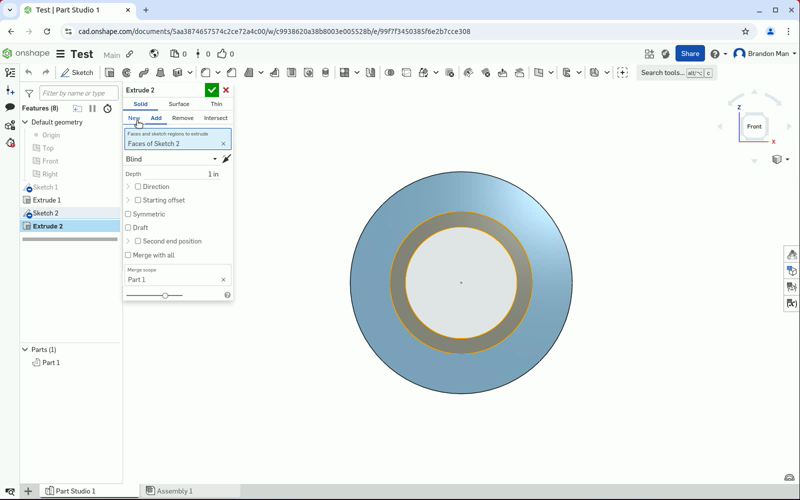
click(137, 120)
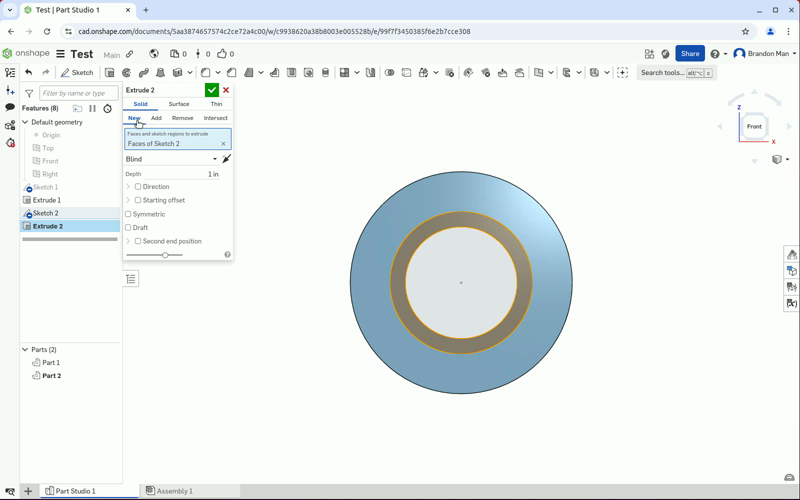
key(tab, 4)
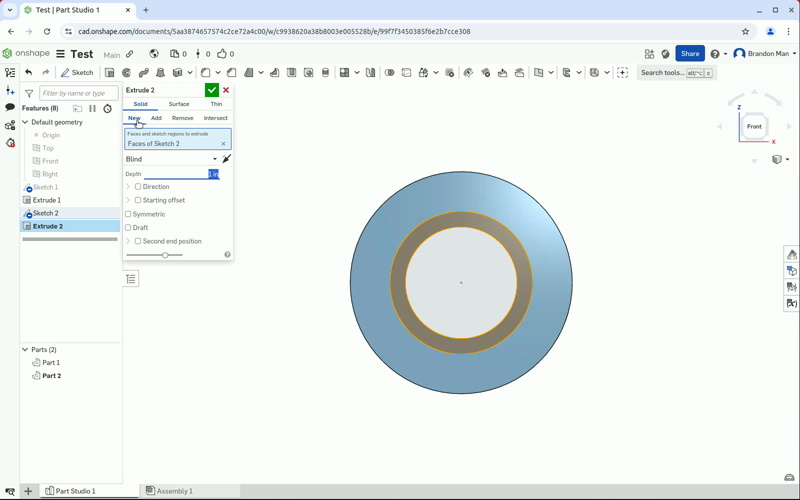
text(1.204)
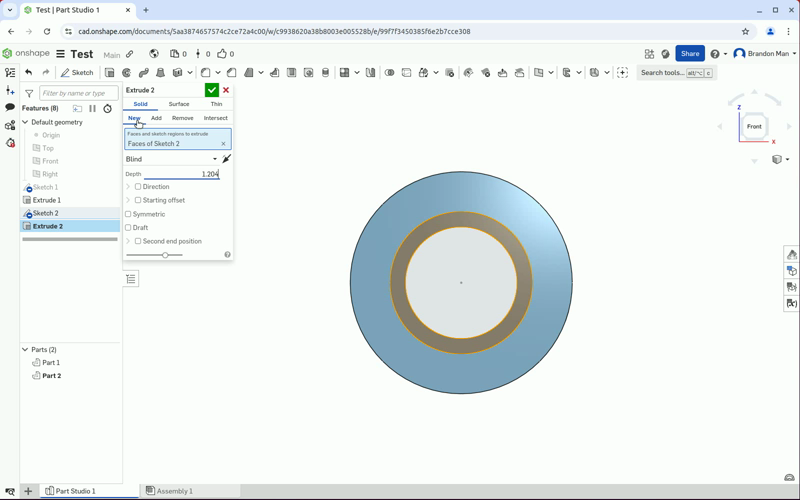
key(enter)
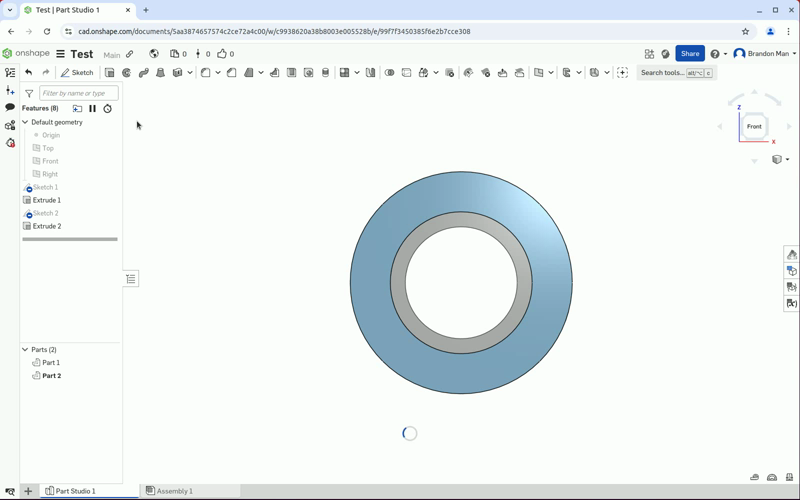
key(shift+h)
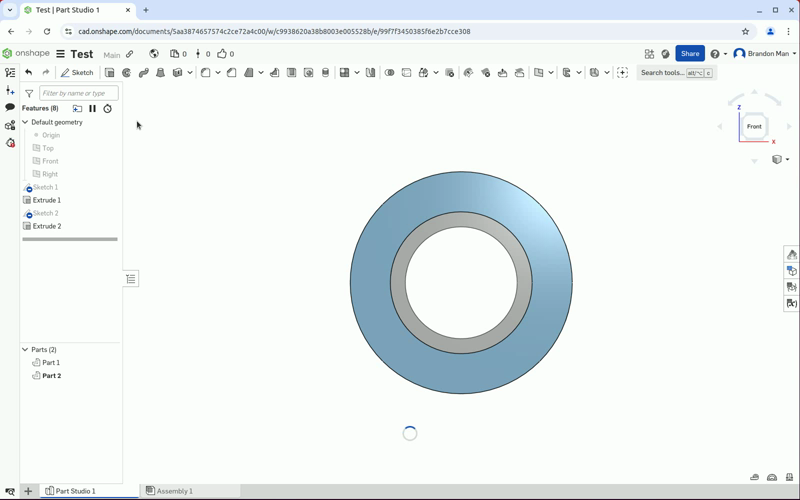
key(shift+h)
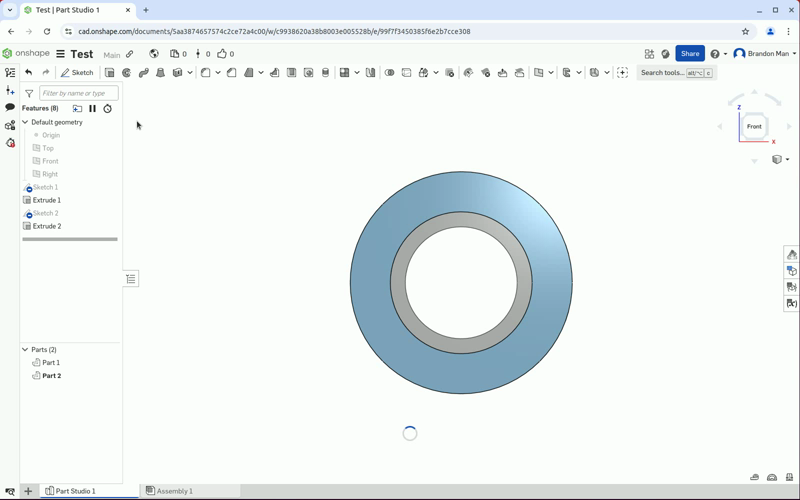
key(shift+7)
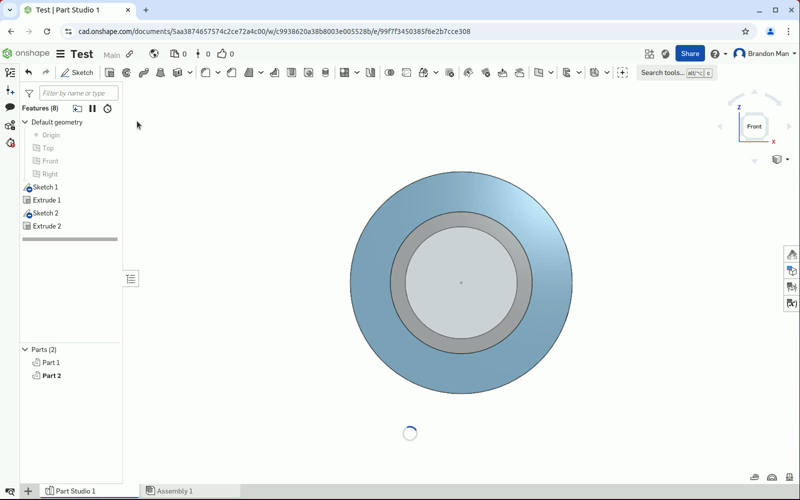
key(left, 2)
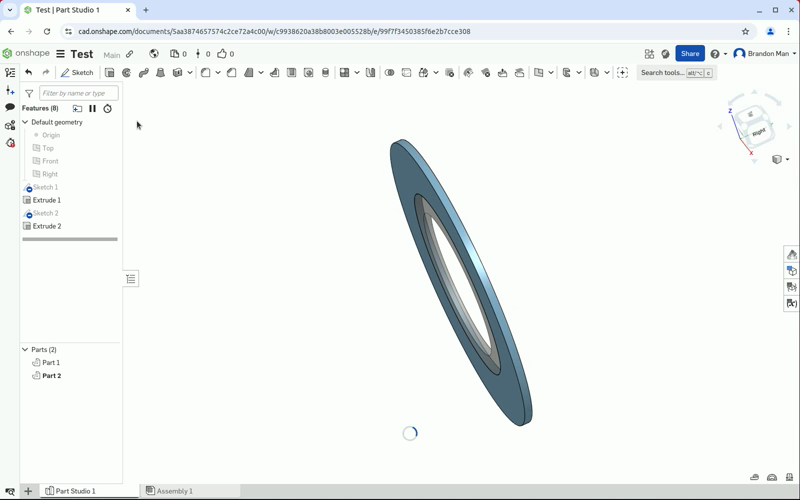
key(down, 2)
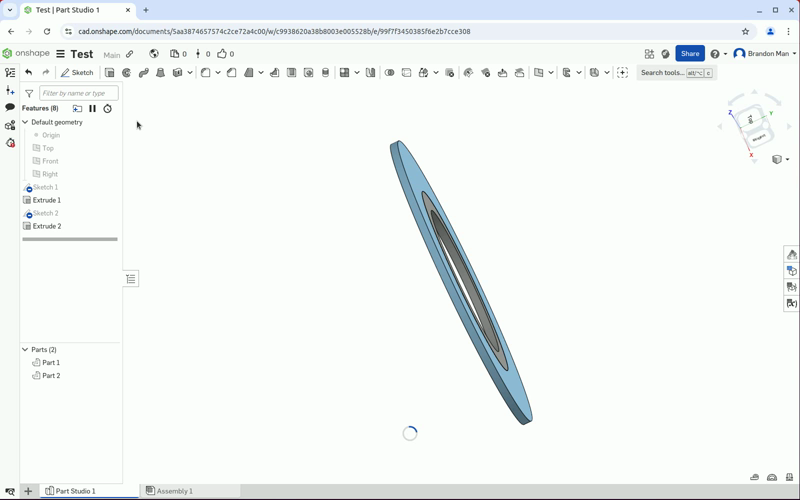
key(up, 2)
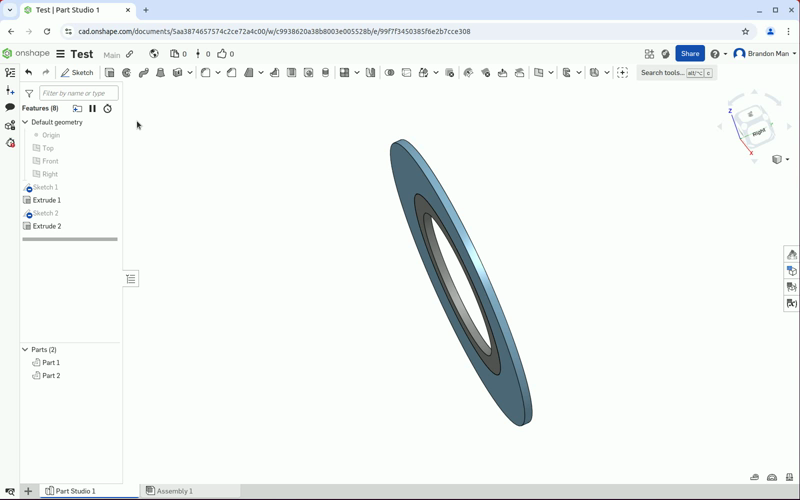
key(right, 2)
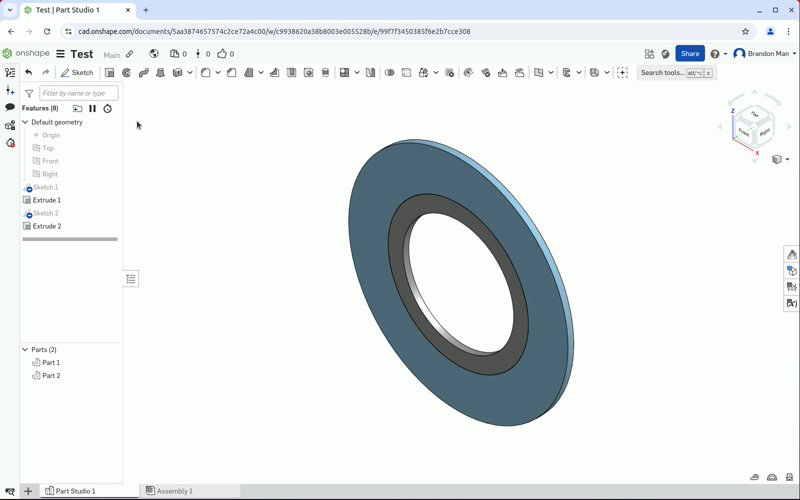
mouse_move(73, 189)
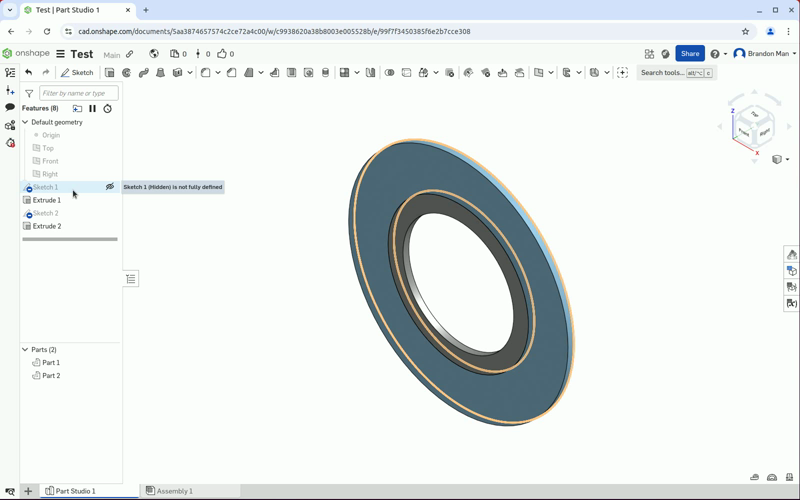
click(73, 189)